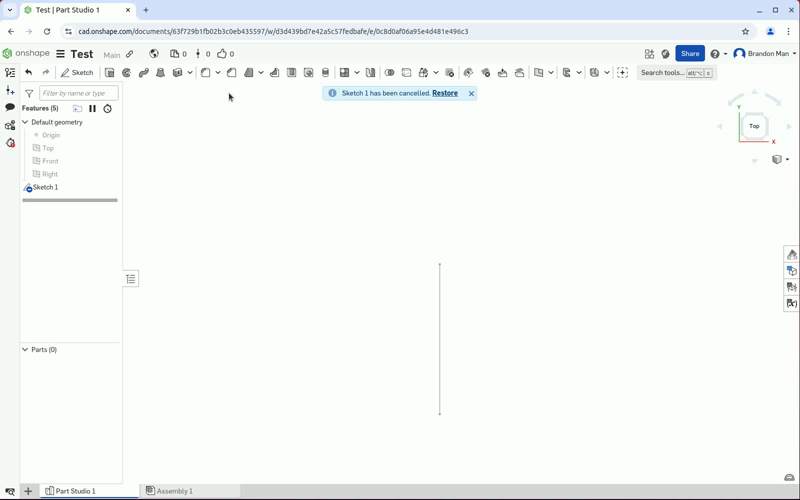
key(shift+h)
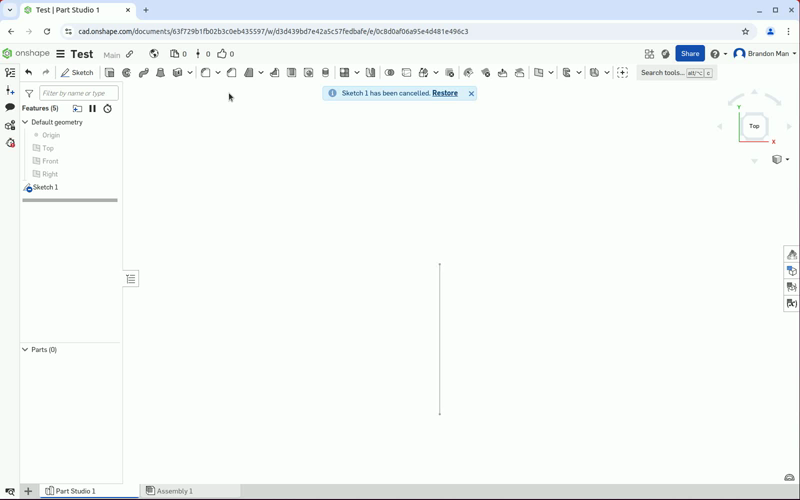
key(shift+s)
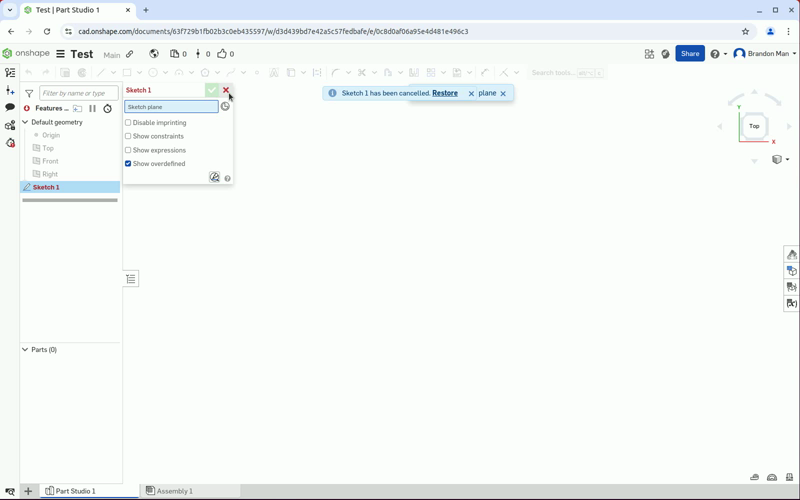
mouse_move(73, 150)
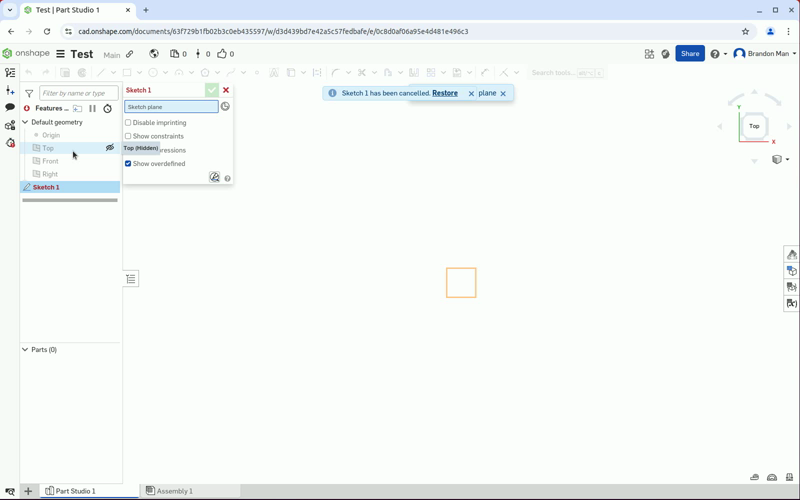
click(73, 150)
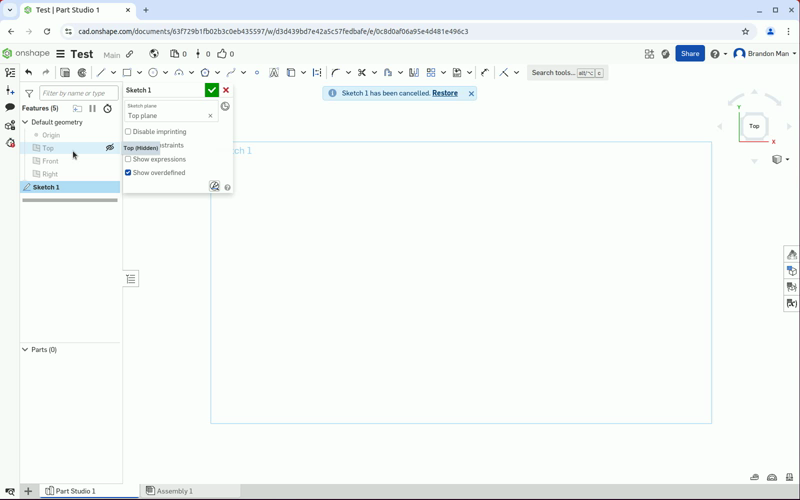
mouse_move(73, 352)
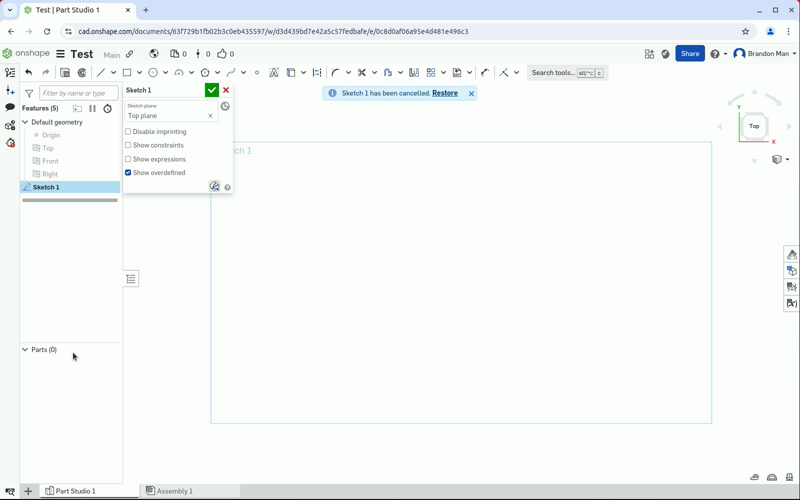
key(y)
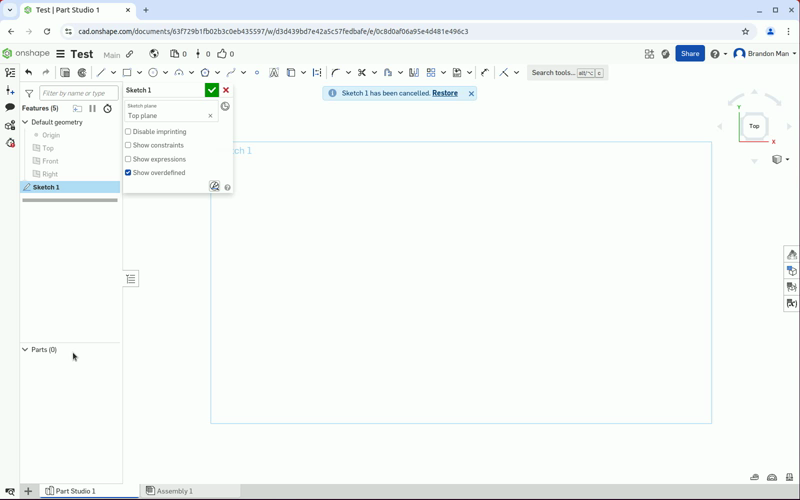
key(l)
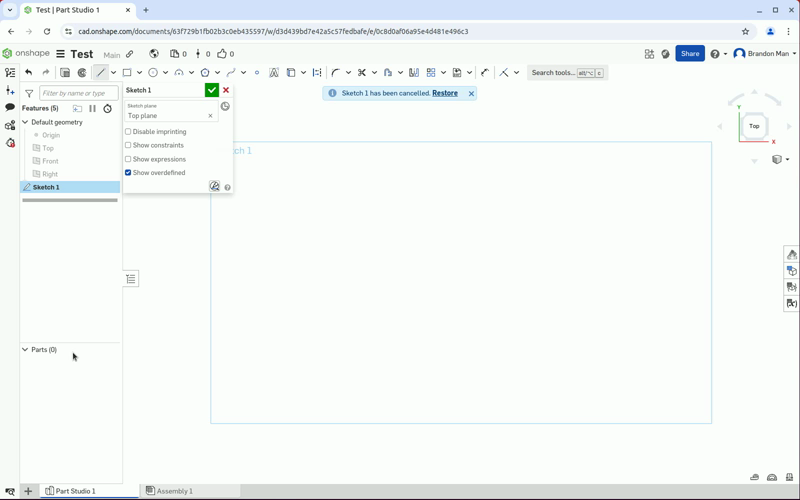
key_down(shift)
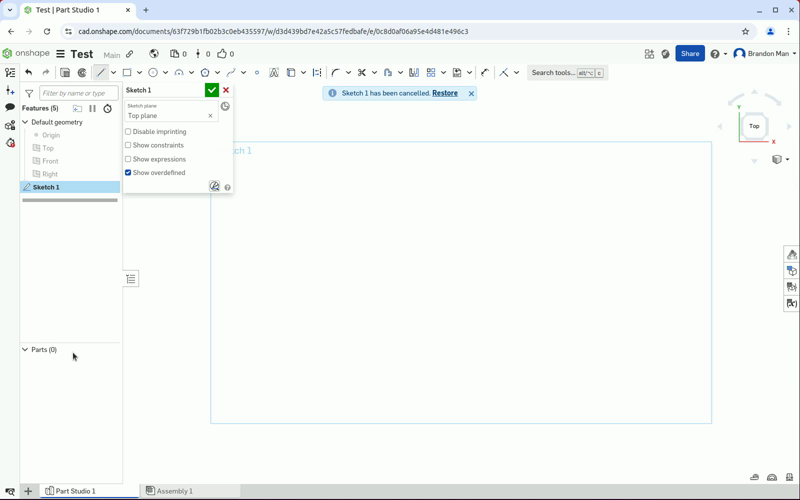
mouse_move(348, 322)
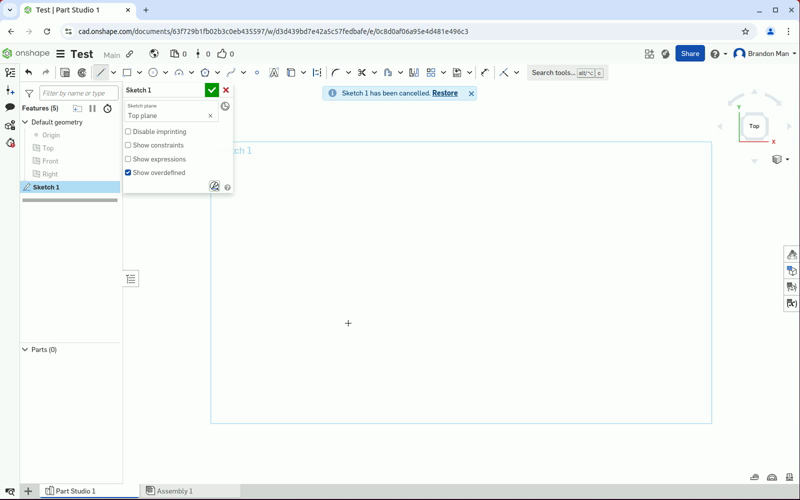
click(348, 322)
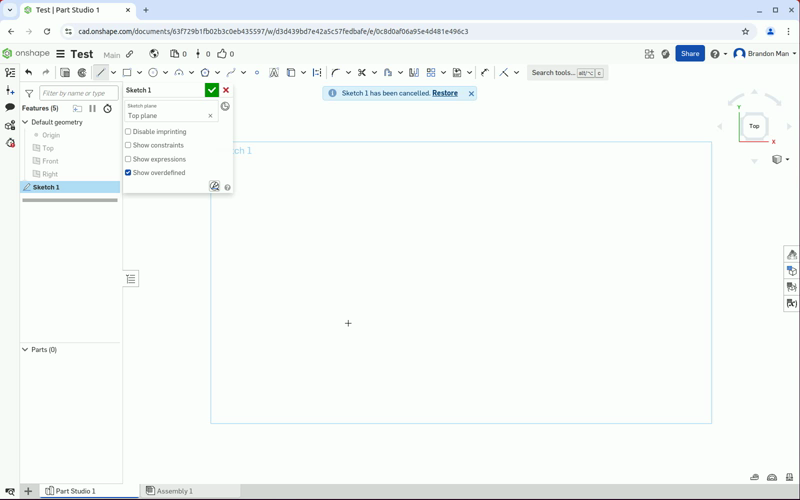
key_up(shift)
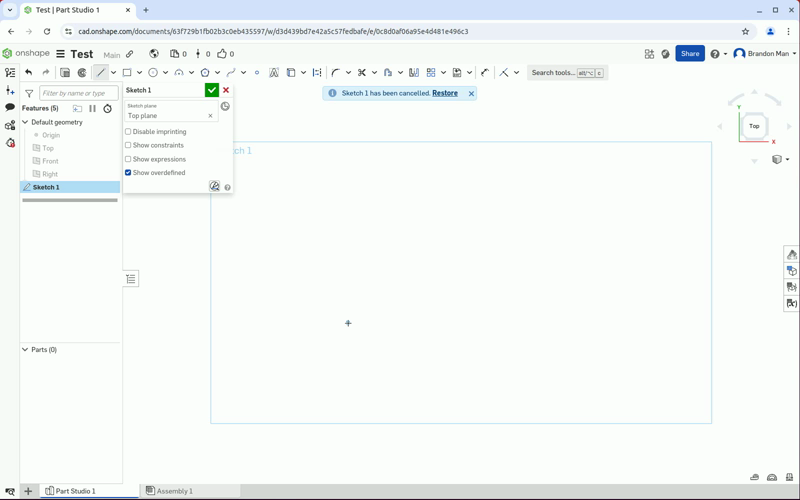
key_down(shift)
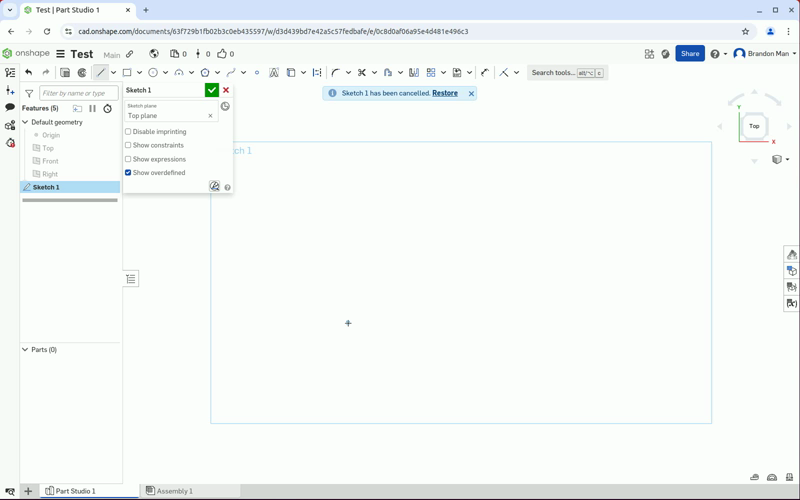
mouse_move(572, 322)
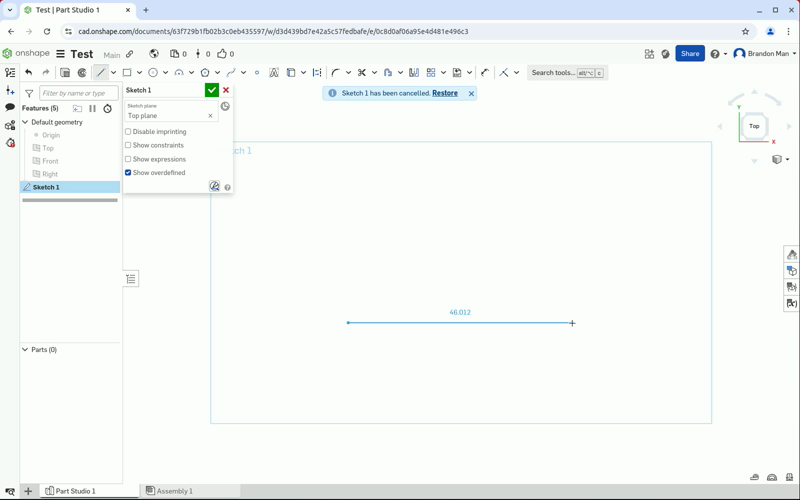
click(572, 322)
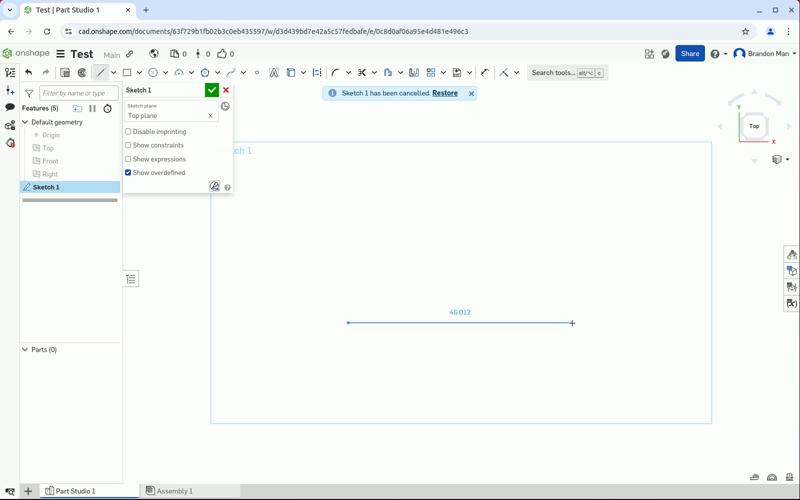
key_up(shift)
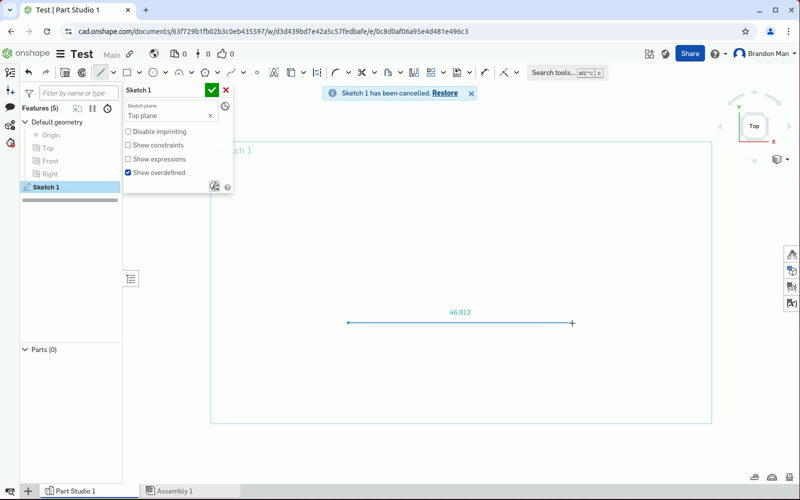
key_down(shift)
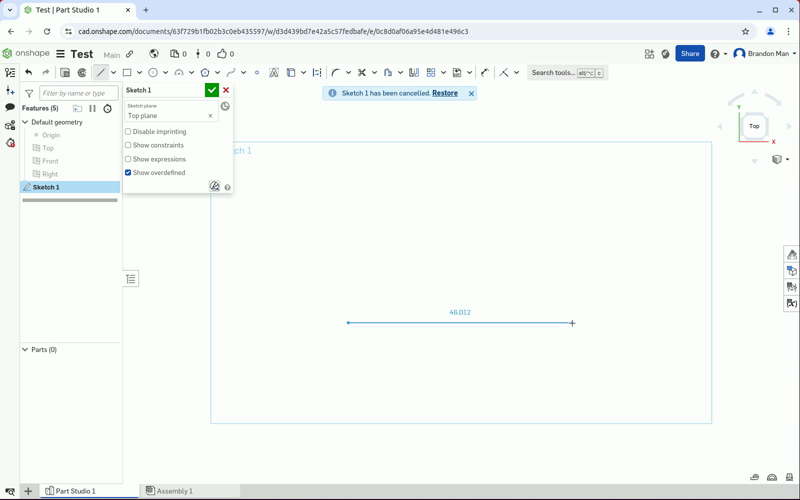
mouse_move(572, 242)
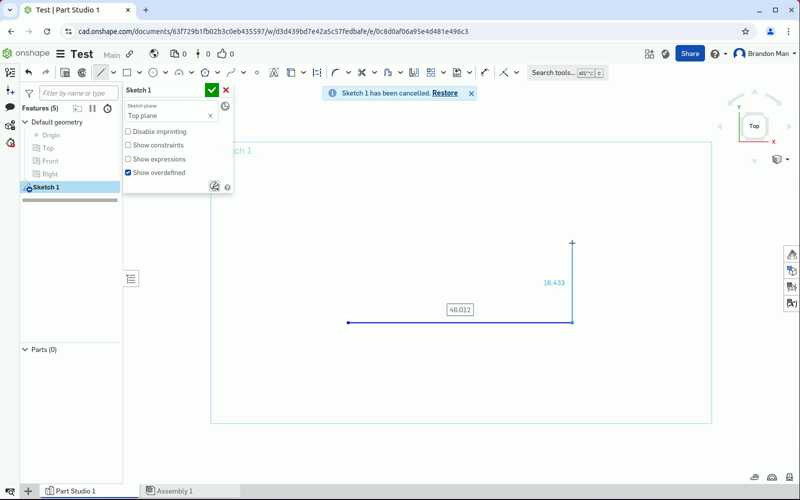
click(572, 242)
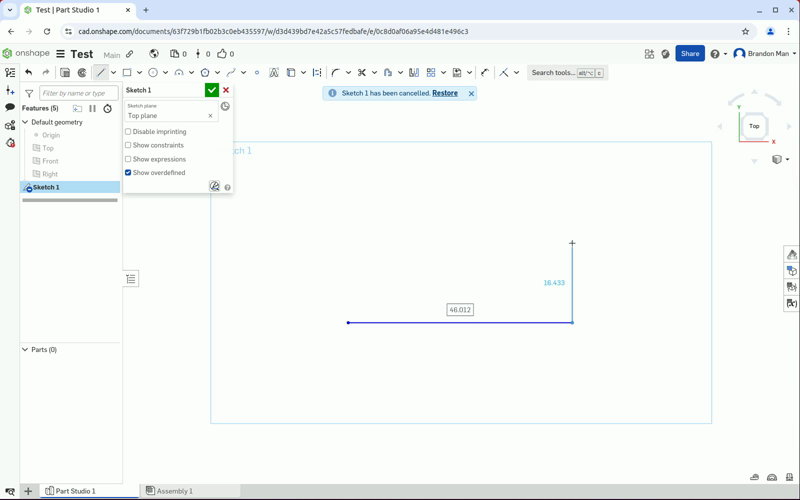
key_up(shift)
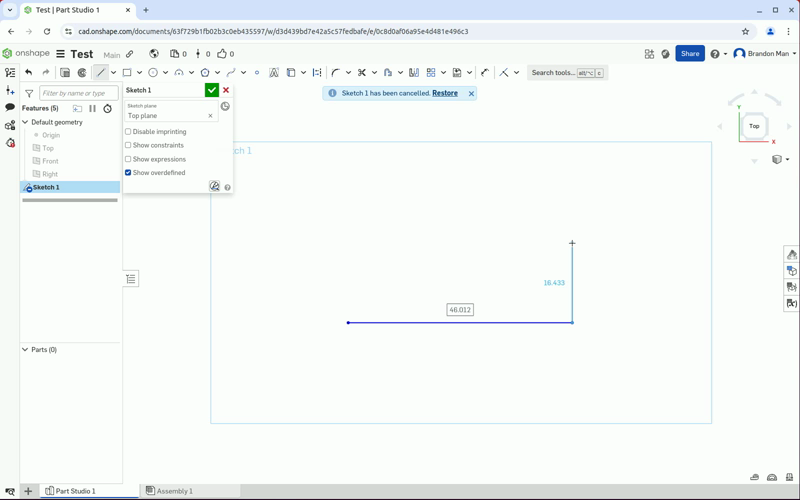
key_down(shift)
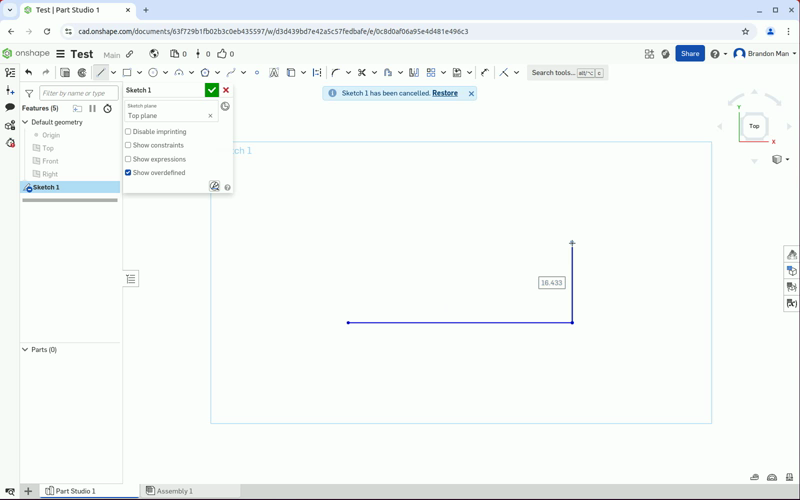
mouse_move(348, 242)
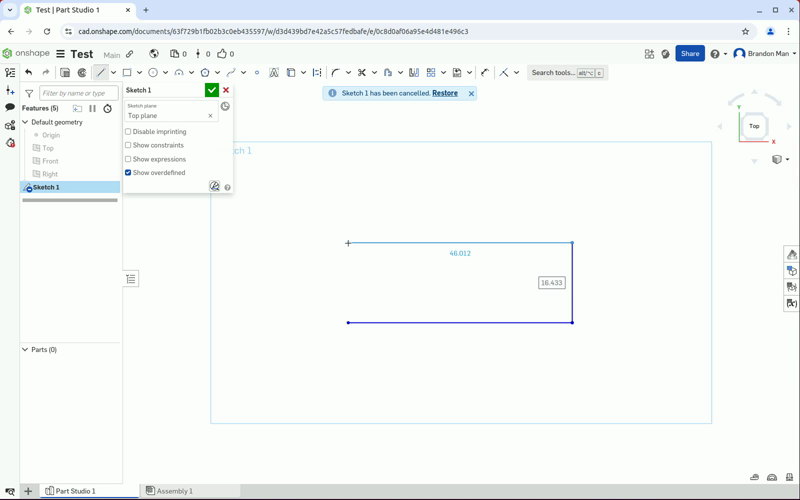
click(348, 242)
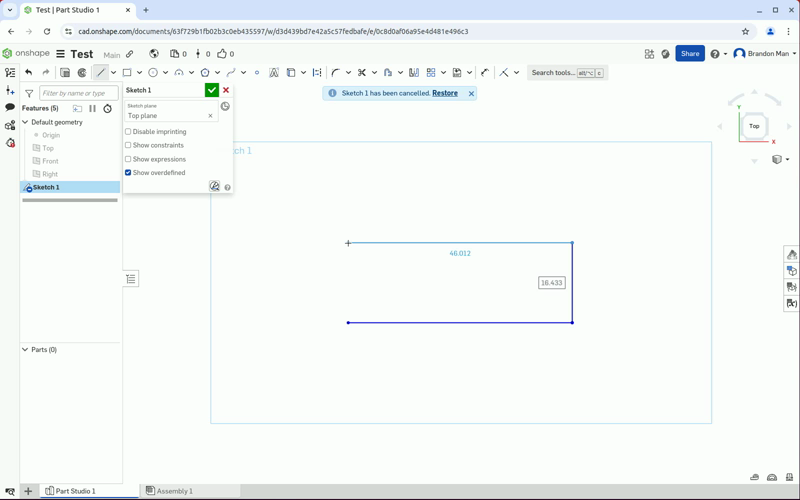
key_up(shift)
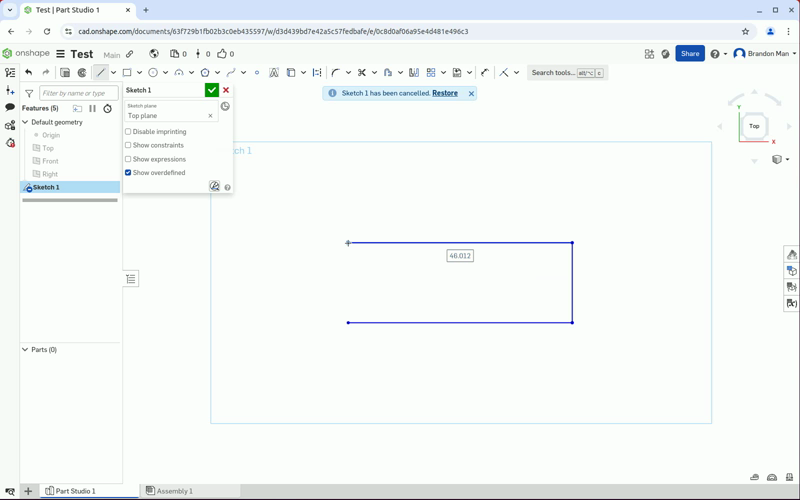
key_down(shift)
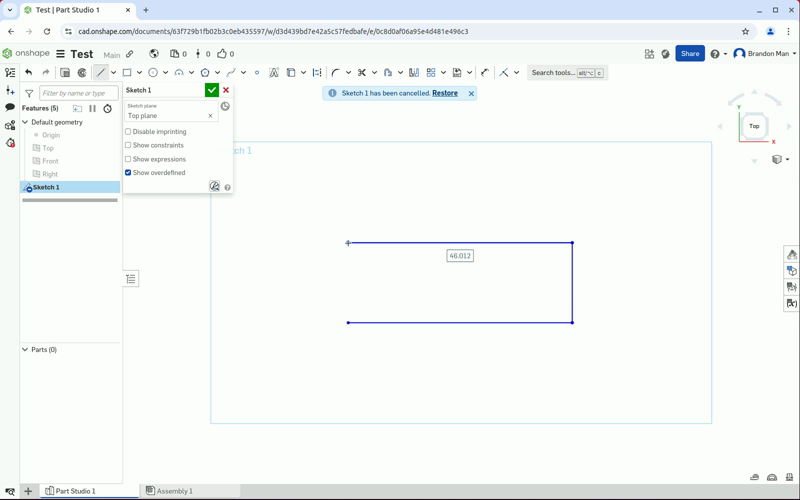
mouse_move(348, 322)
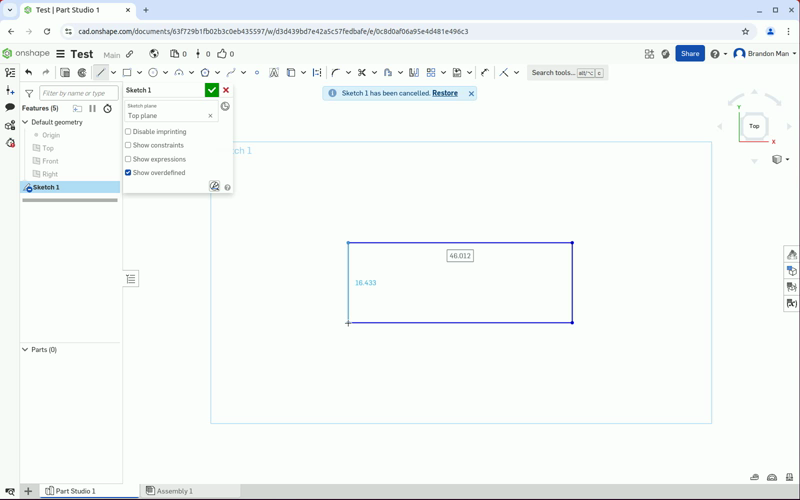
key_up(shift)
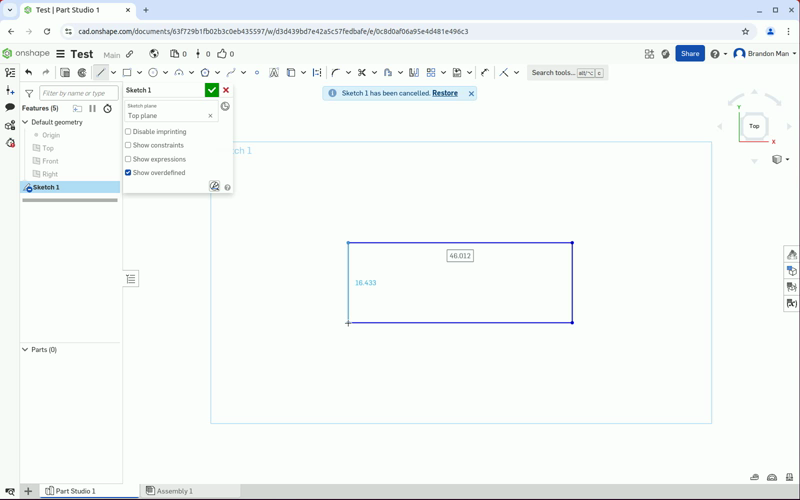
click(348, 322)
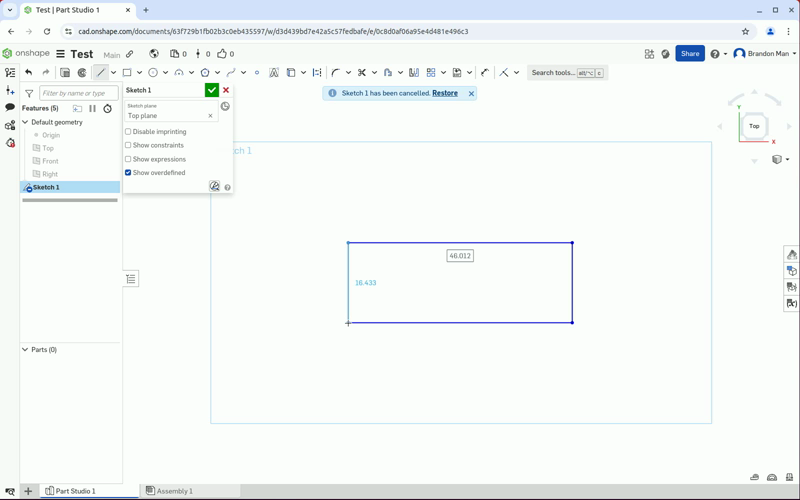
key(esc)
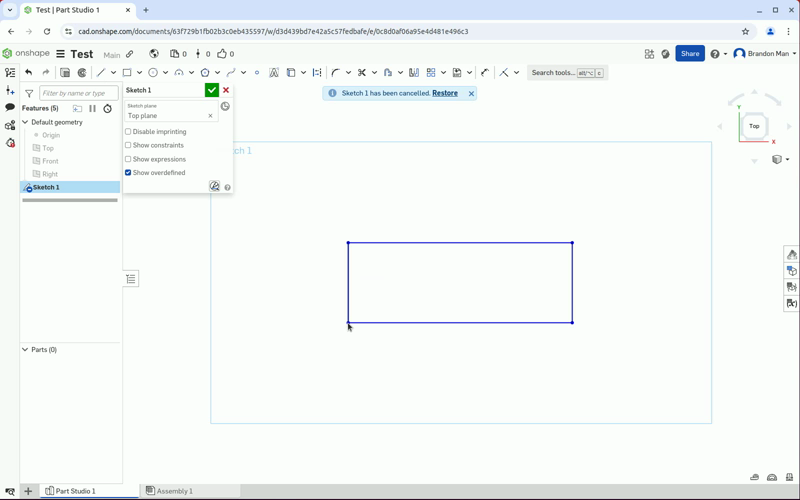
mouse_move(530, 264)
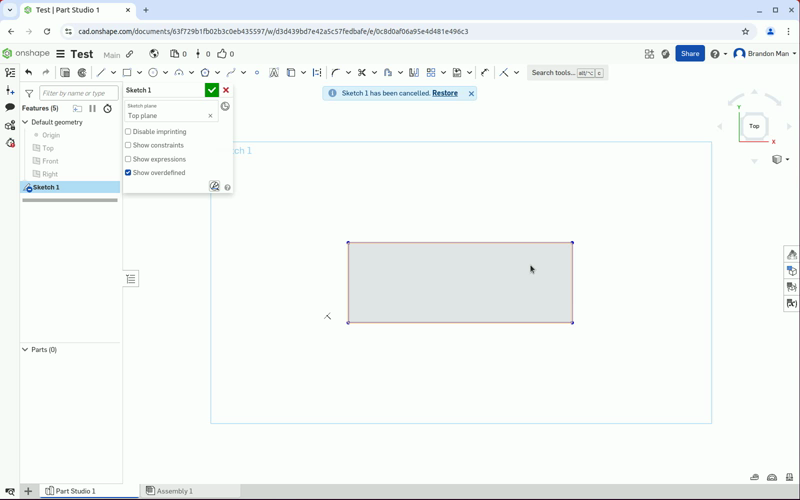
click(530, 264)
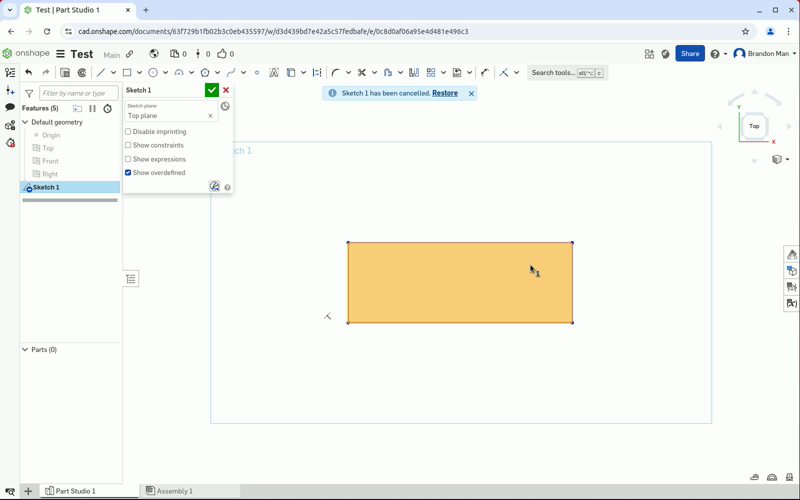
mouse_move(73, 352)
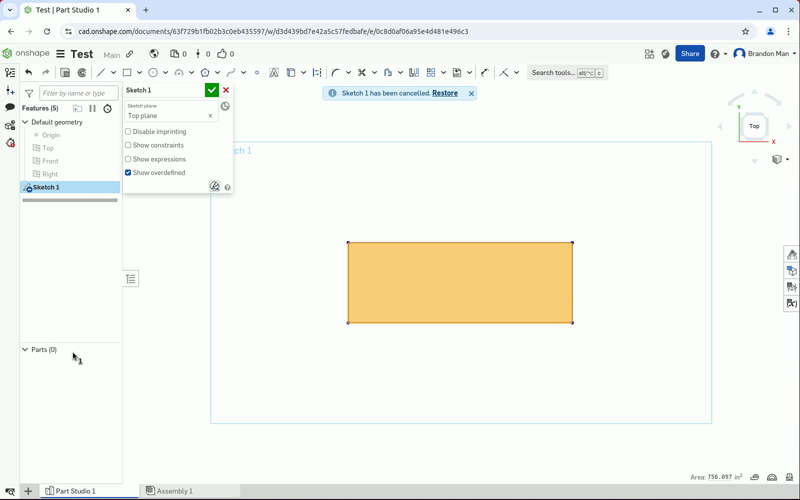
key(shift+y)
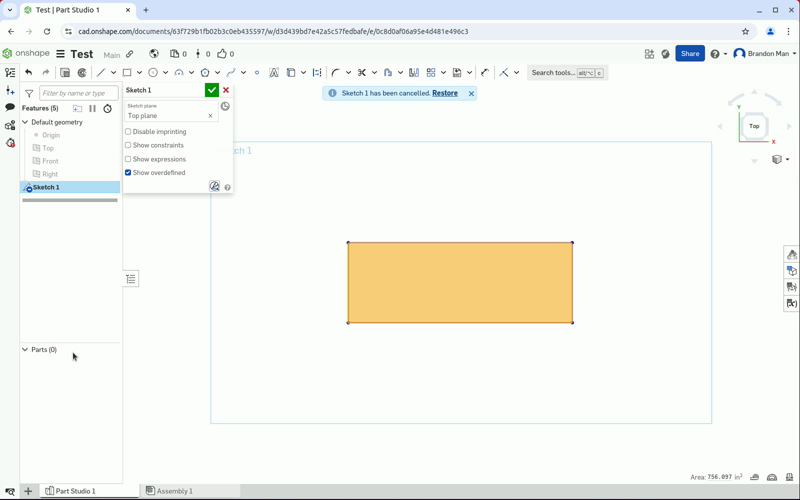
key(shift+e)
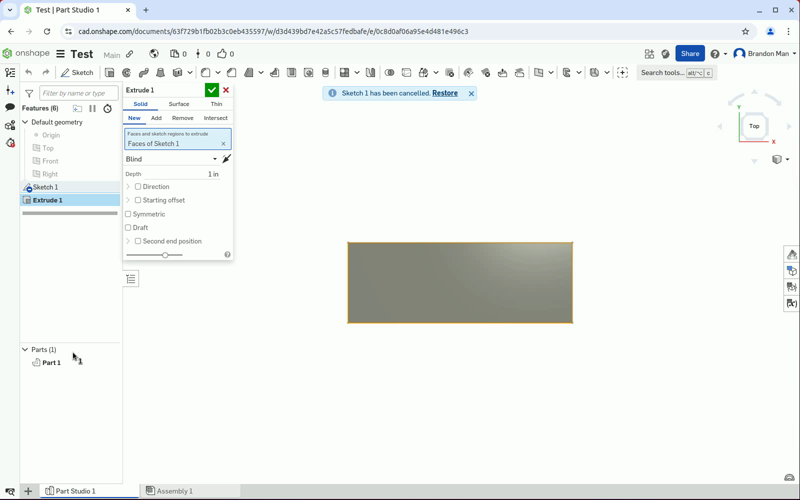
mouse_move(143, 106)
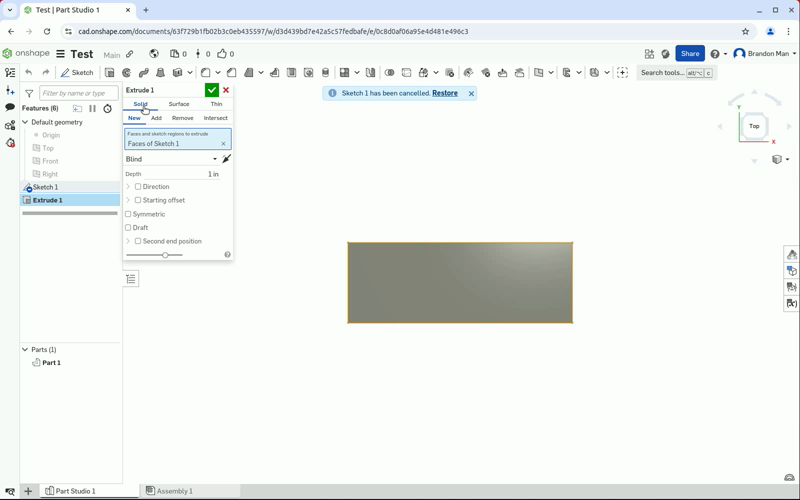
click(143, 106)
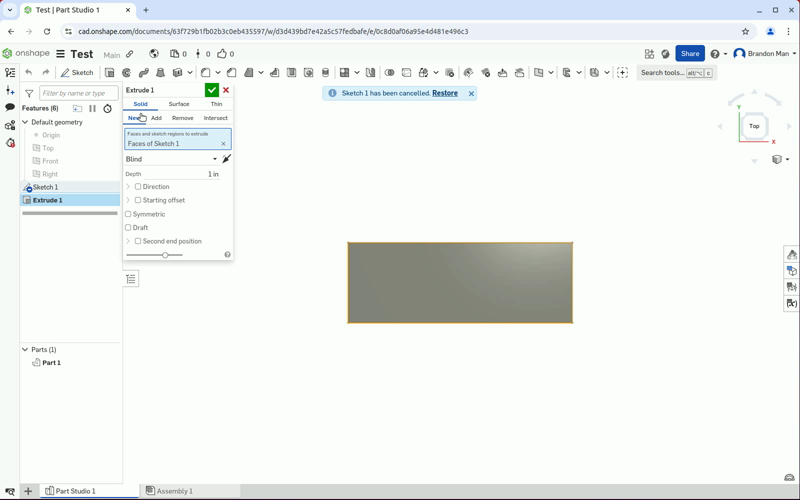
mouse_move(137, 120)
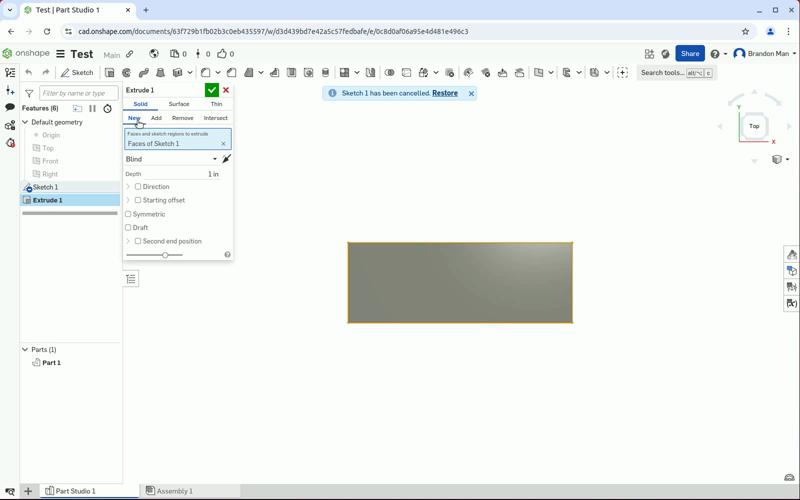
click(137, 120)
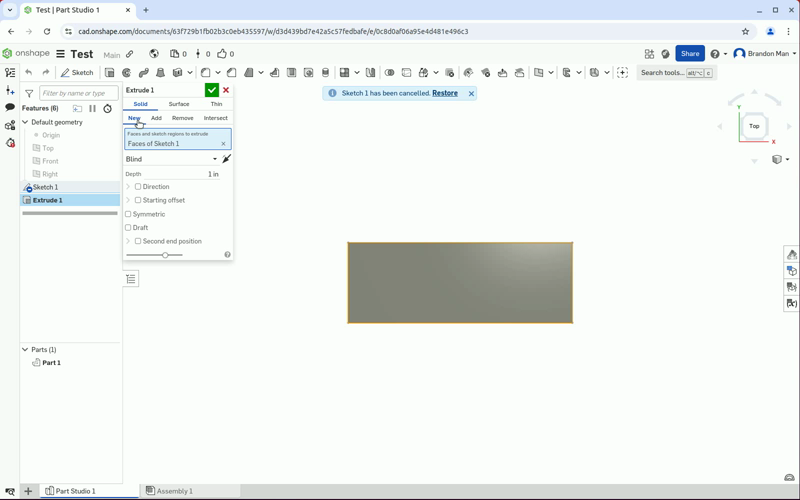
key(tab, 4)
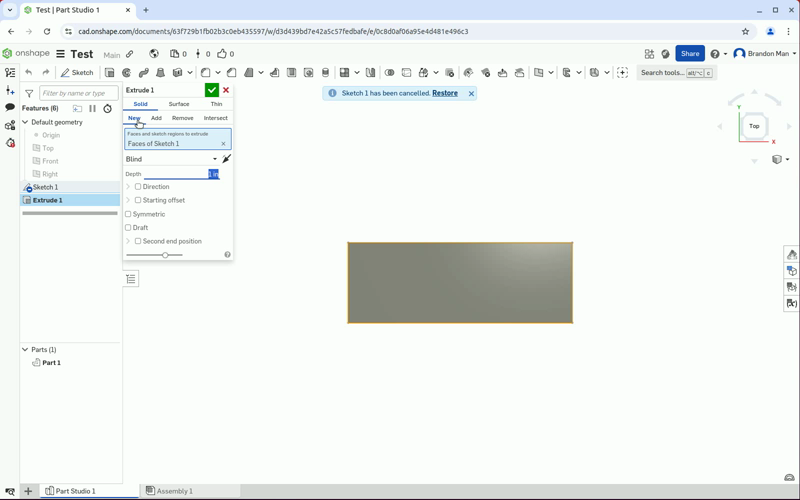
text(6.74)
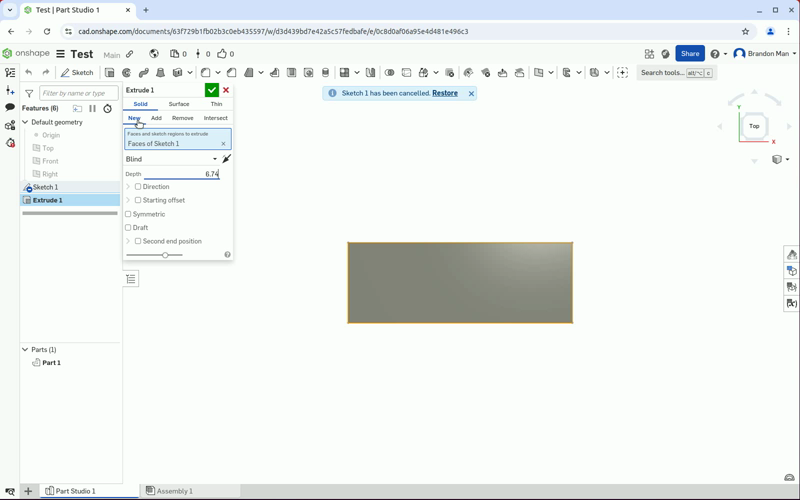
key(enter)
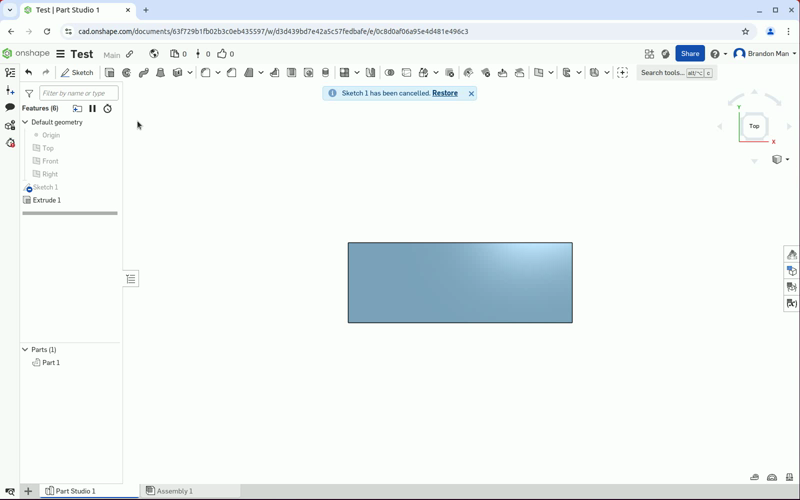
key(shift+h)
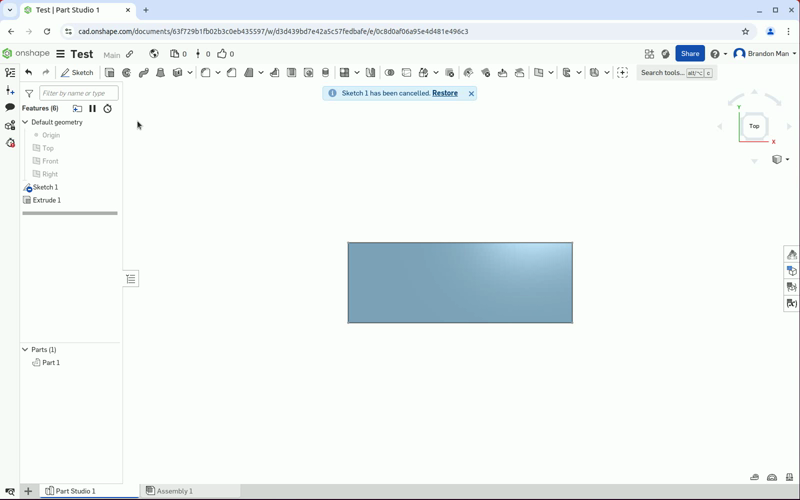
key(shift+h)
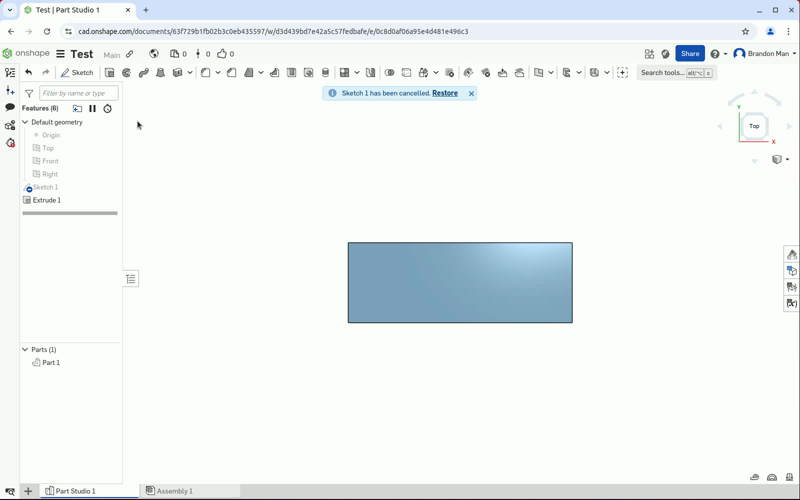
mouse_move(73, 189)
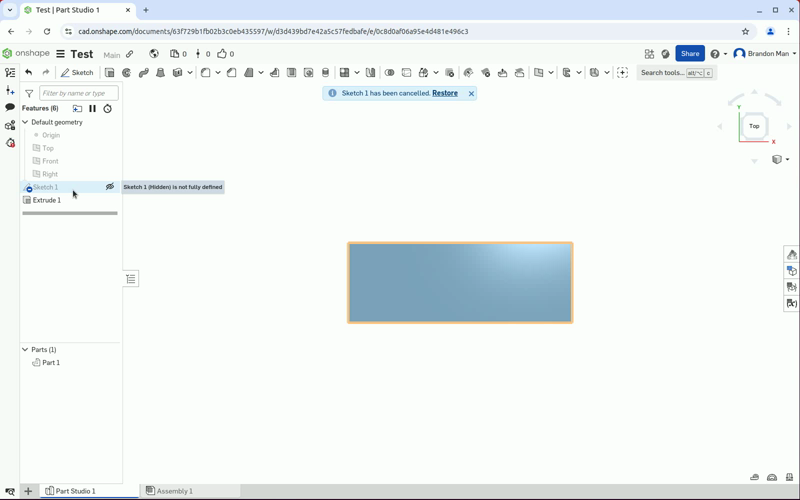
click(73, 189)
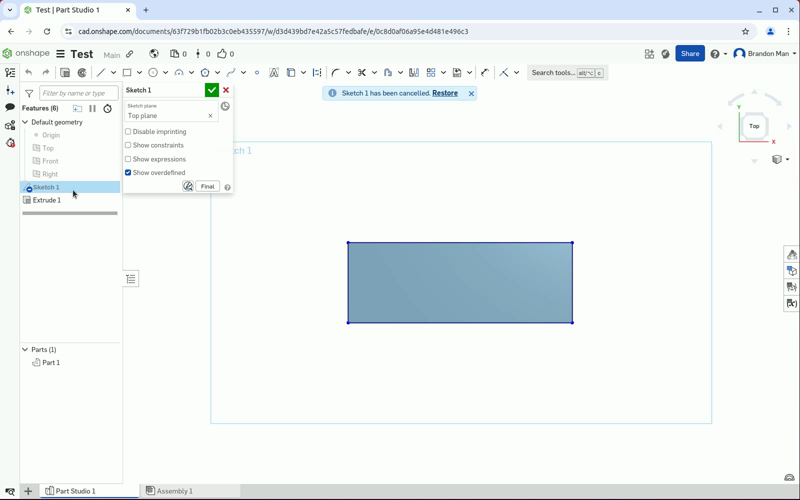
mouse_move(229, 92)
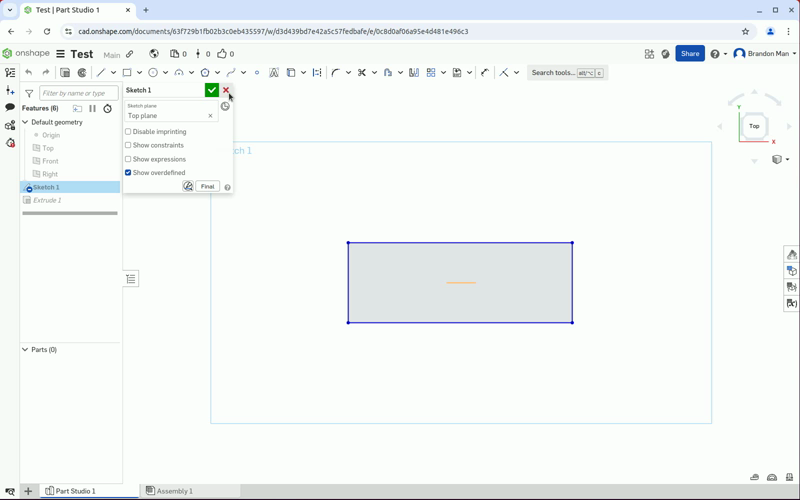
click(229, 92)
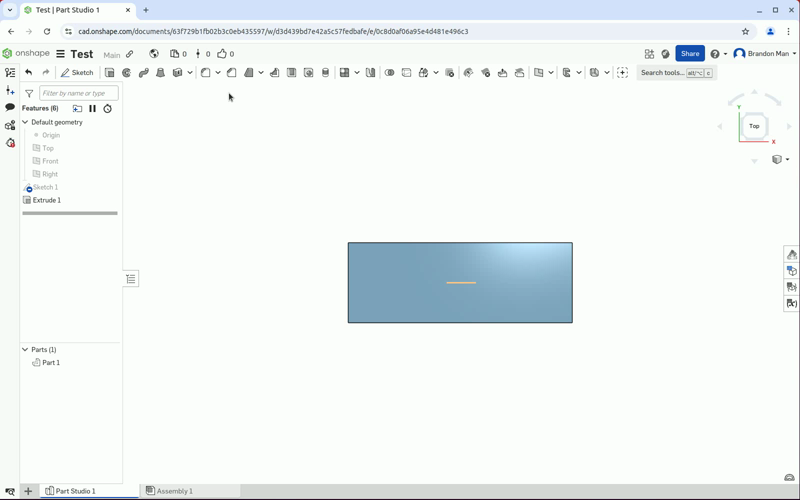
mouse_move(541, 75)
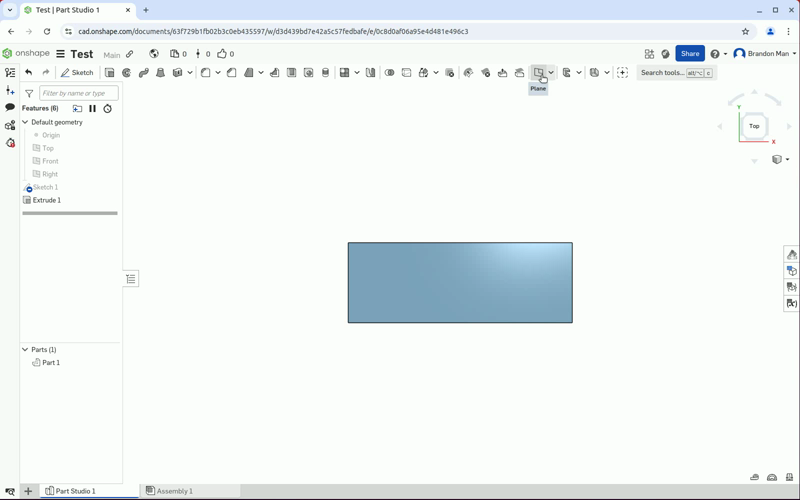
click(541, 75)
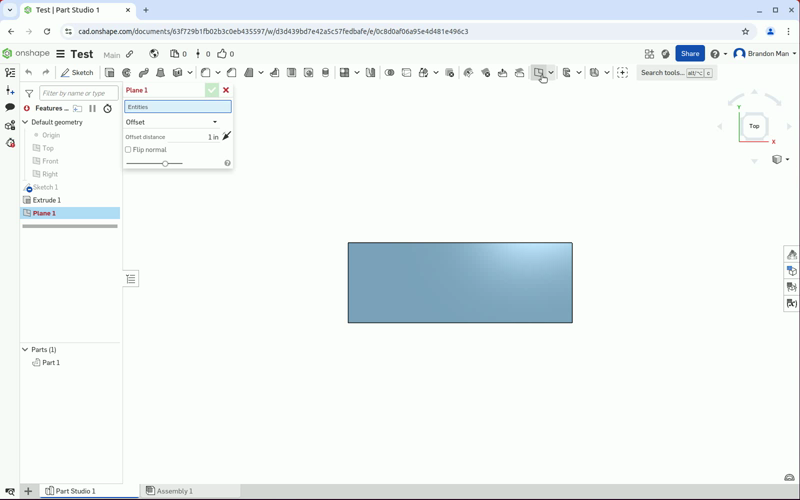
mouse_move(73, 150)
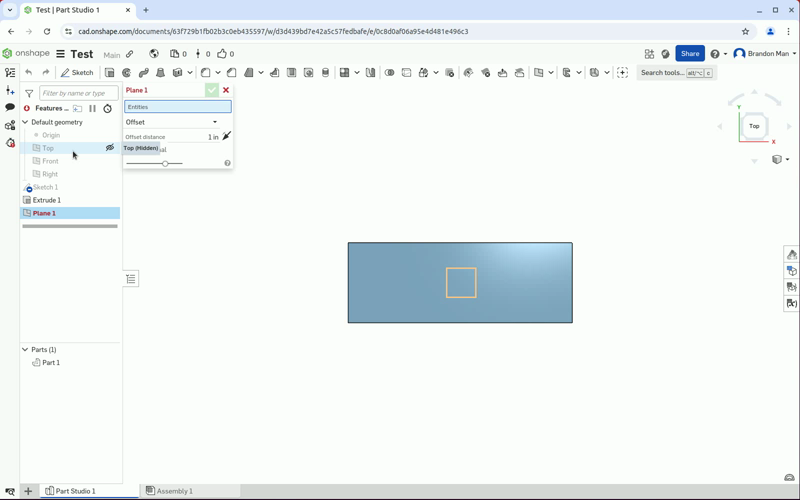
click(73, 150)
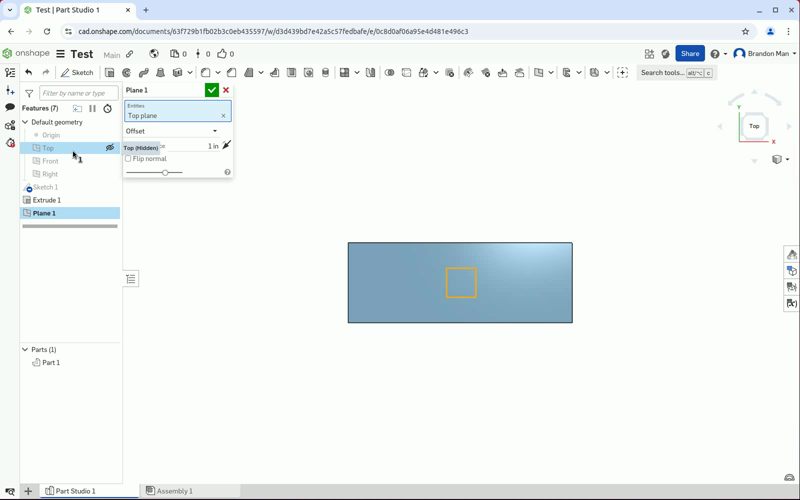
key(tab, 2)
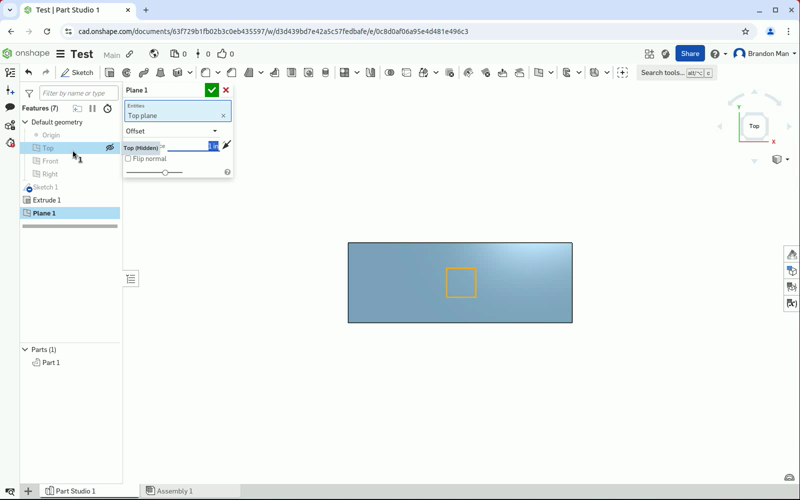
text(6.748)
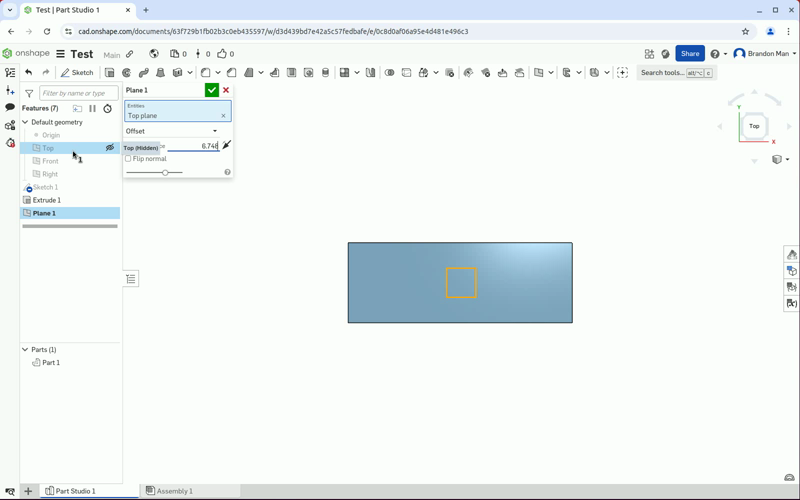
key(enter, 2)
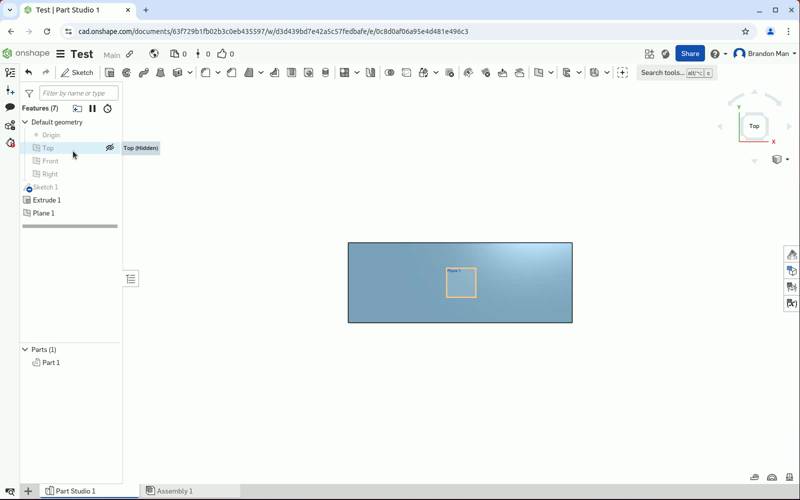
key(shift+s)
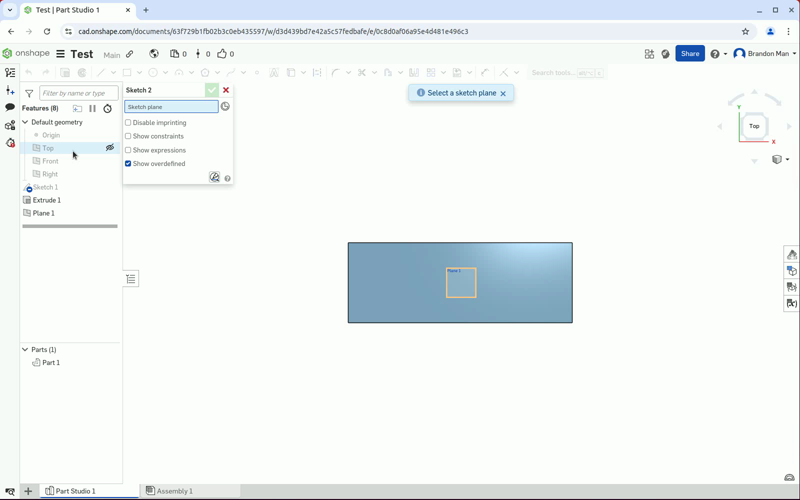
mouse_move(73, 215)
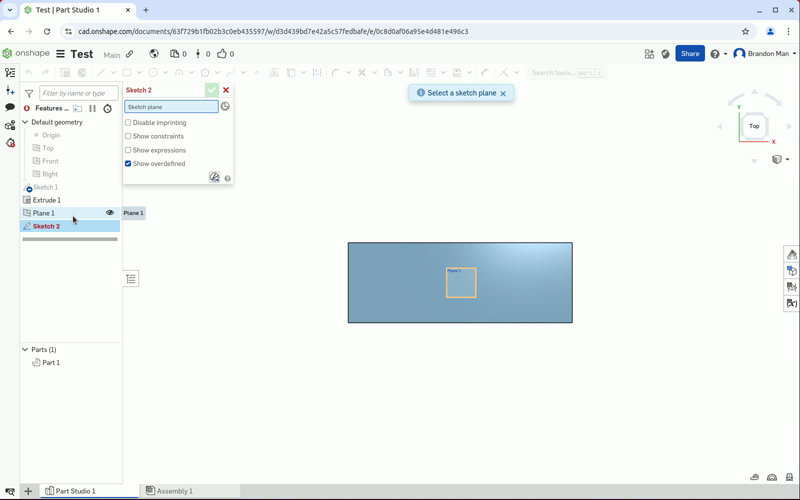
click(73, 215)
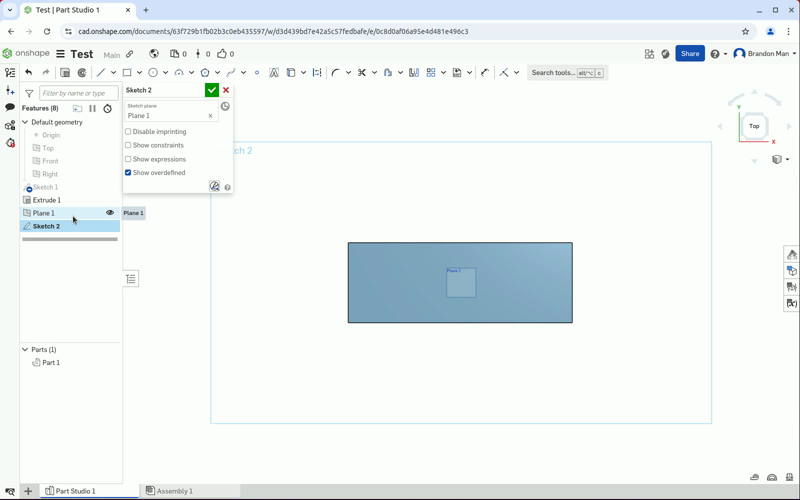
mouse_move(73, 352)
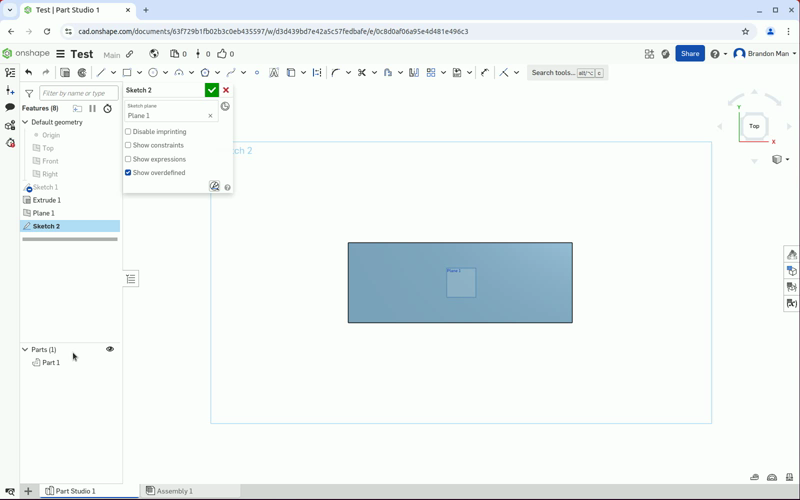
key(y)
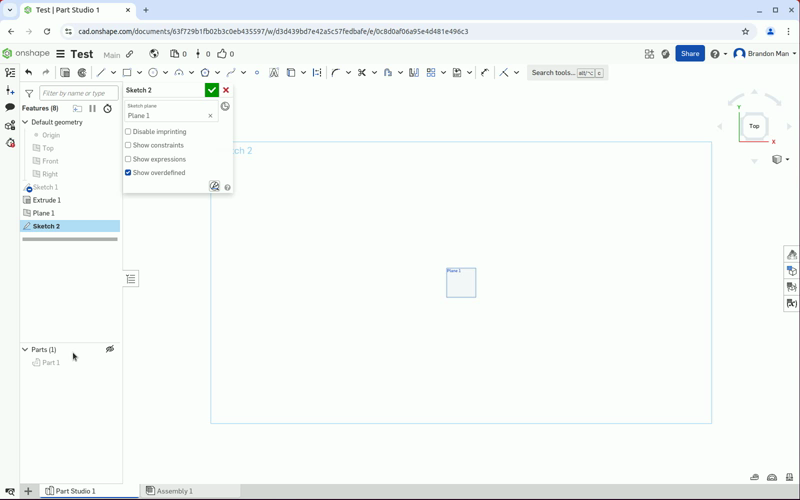
key(l)
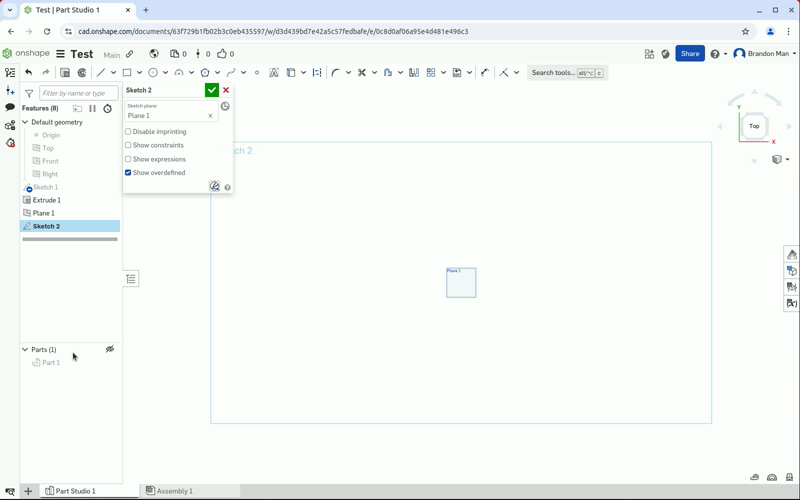
key_down(shift)
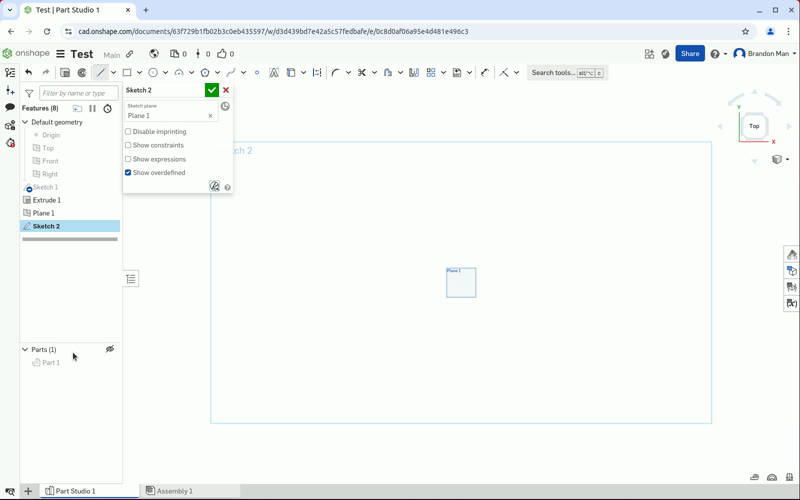
mouse_move(424, 314)
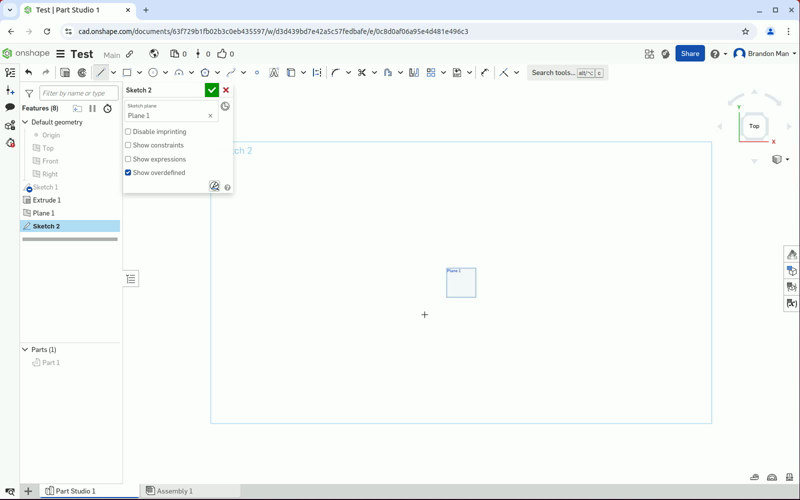
click(424, 314)
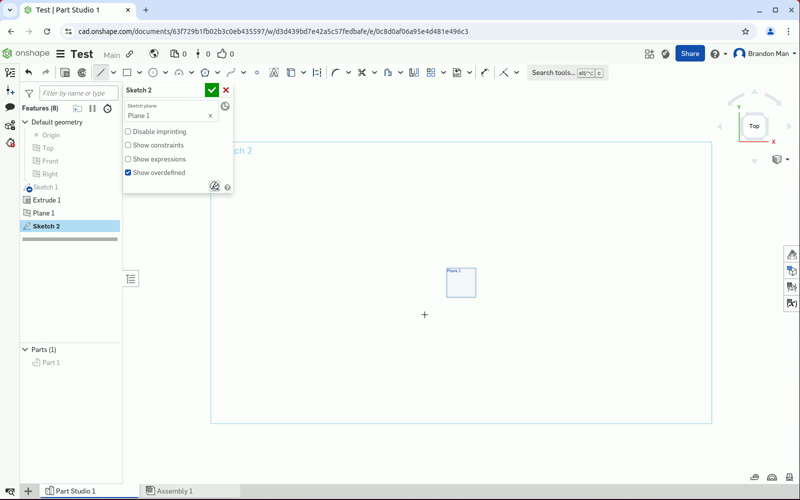
key_up(shift)
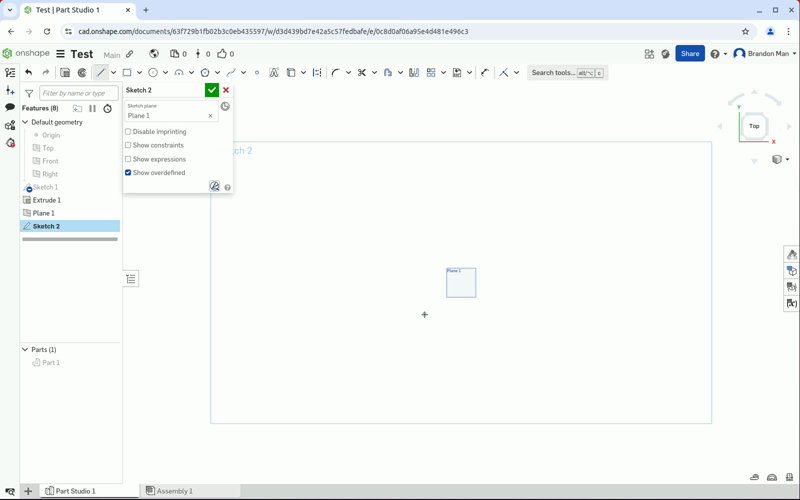
key_down(shift)
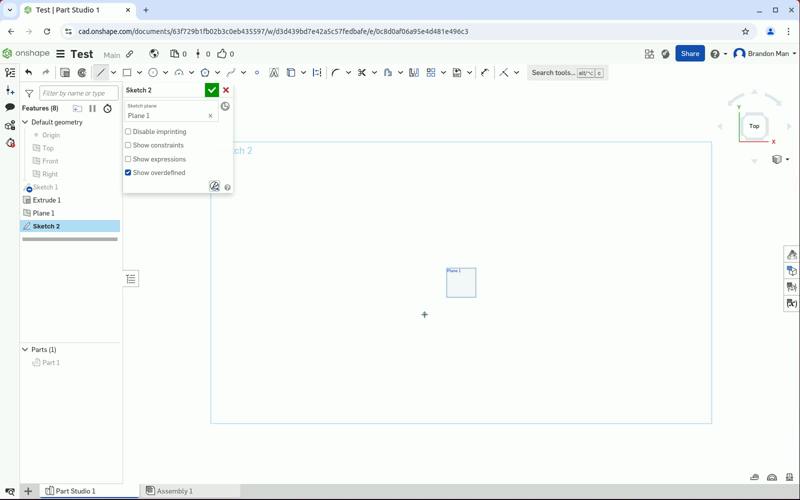
mouse_move(497, 314)
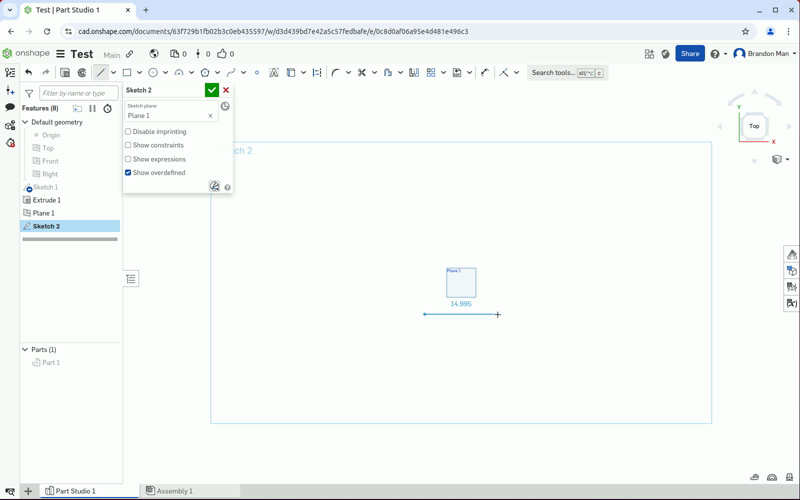
click(497, 314)
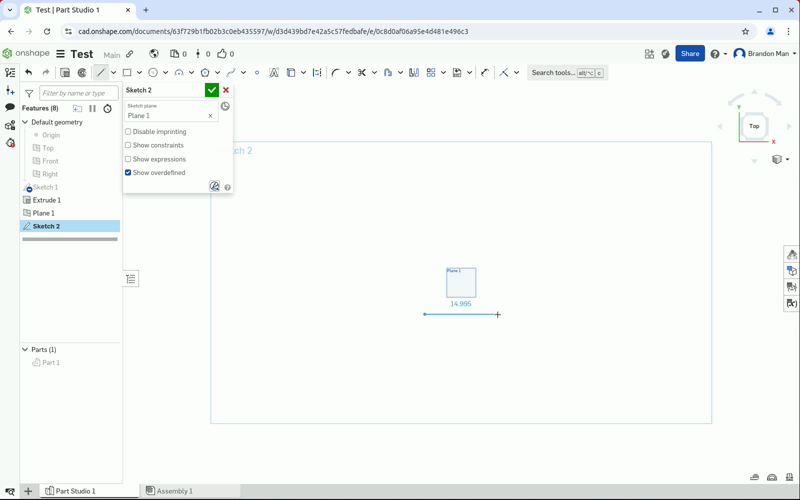
key_up(shift)
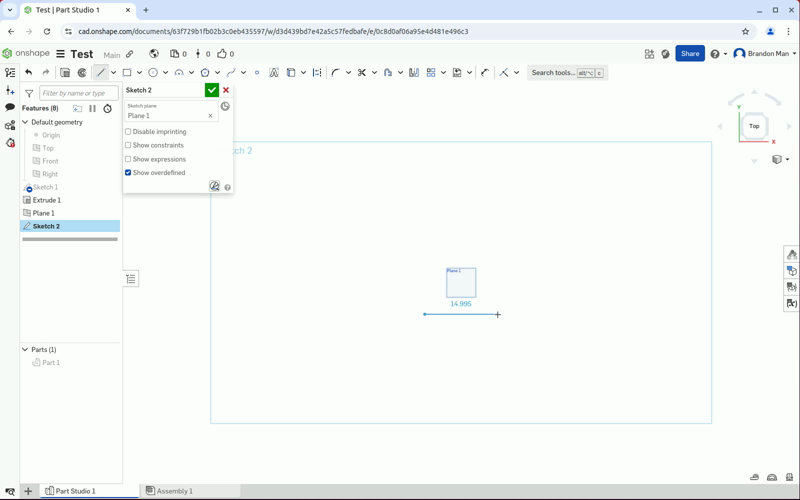
key_down(shift)
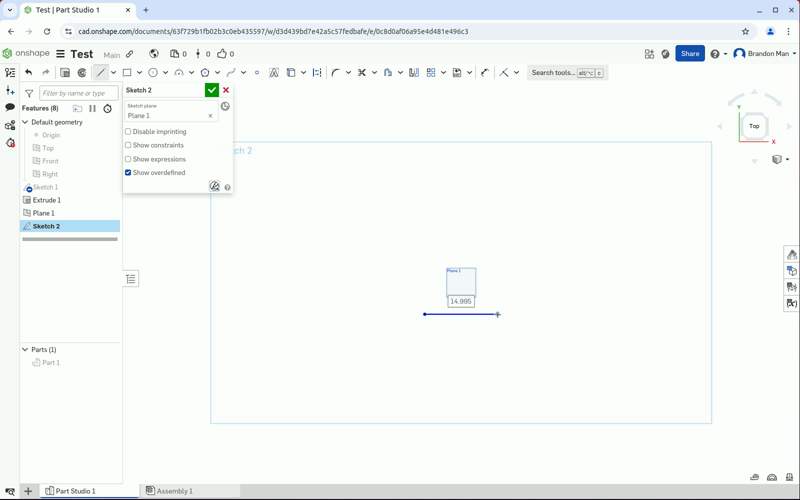
mouse_move(497, 250)
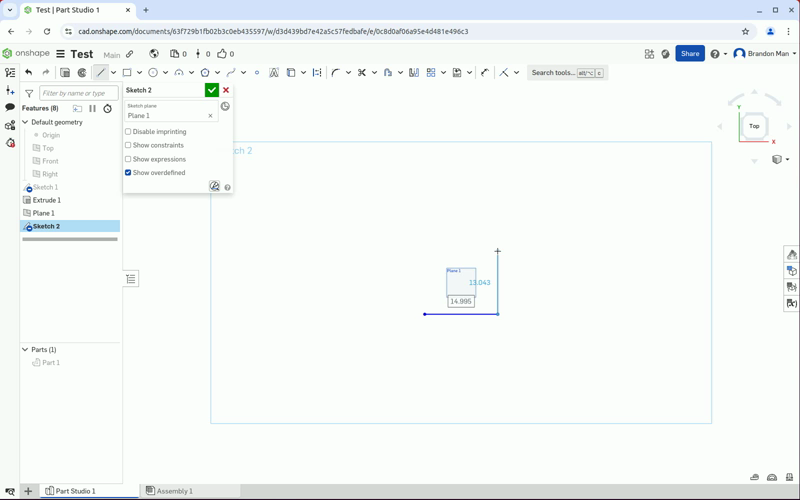
click(497, 250)
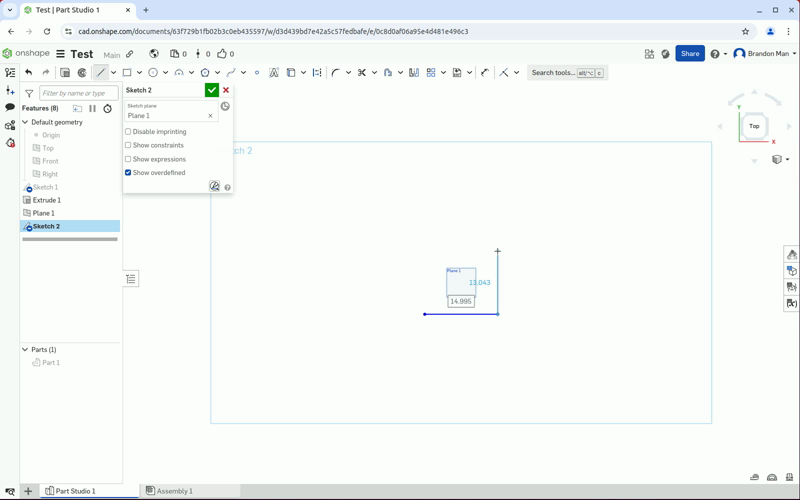
key_up(shift)
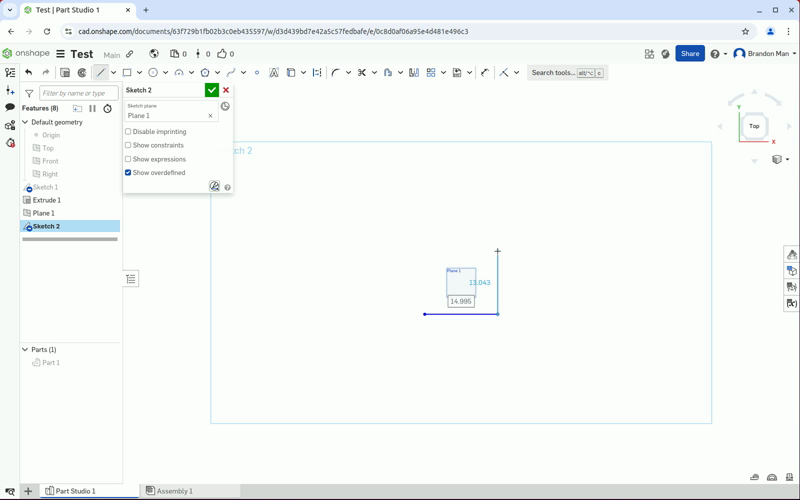
key_down(shift)
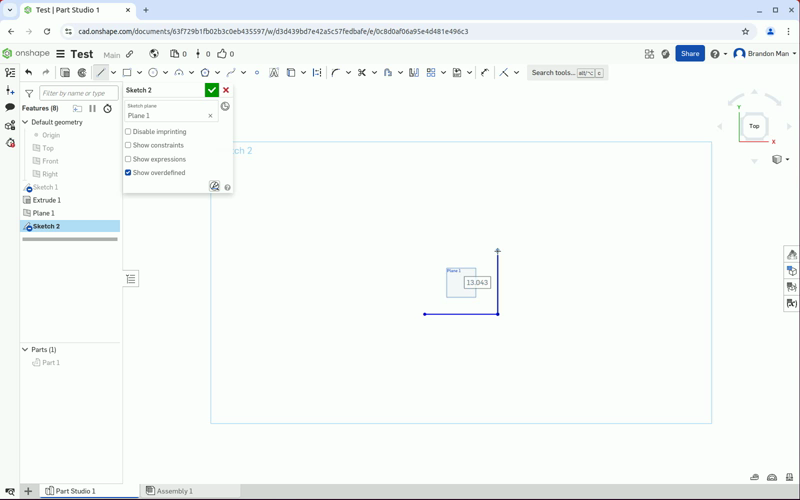
mouse_move(424, 250)
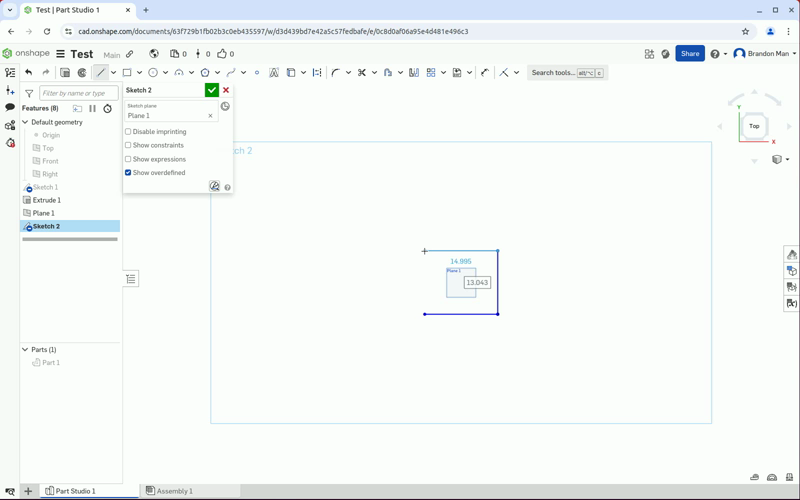
click(424, 250)
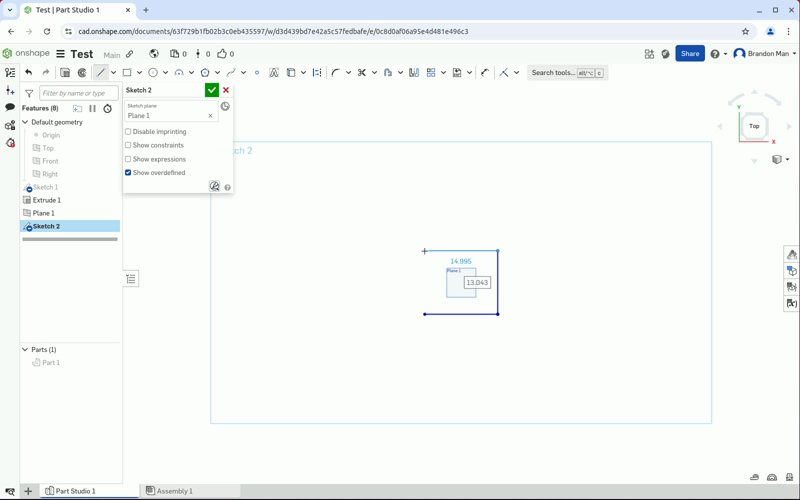
key_up(shift)
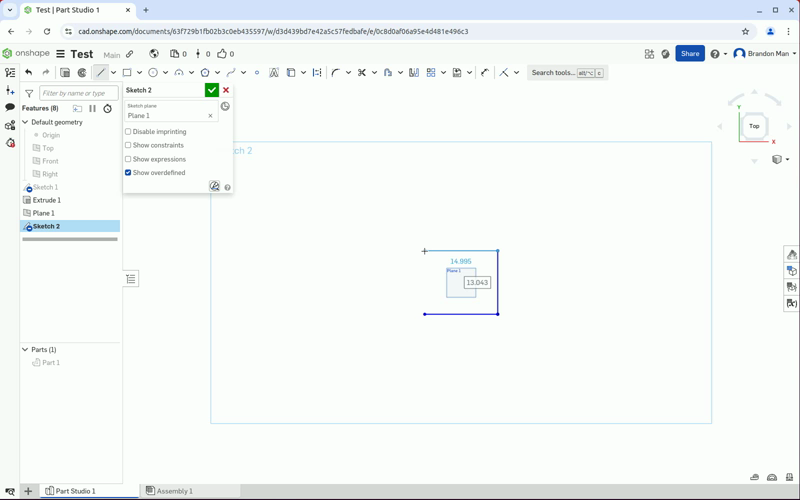
key_down(shift)
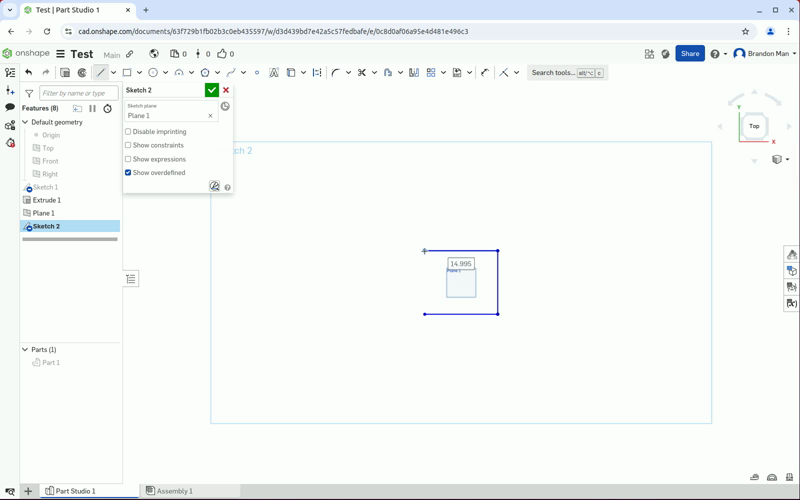
mouse_move(424, 314)
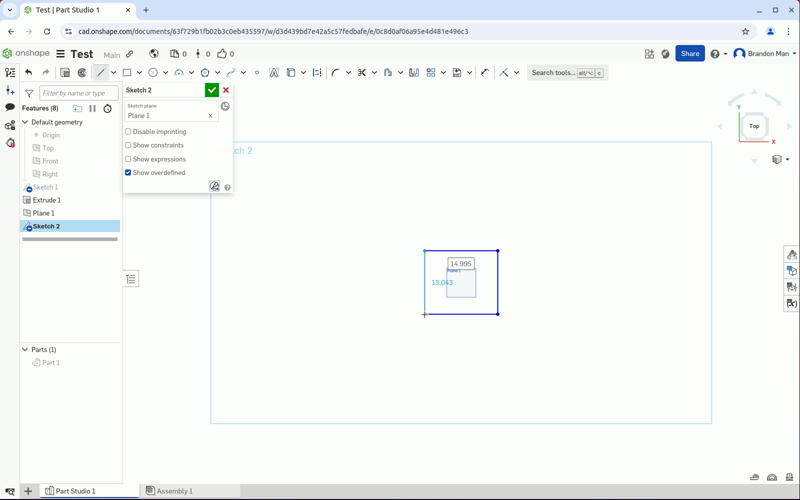
key_up(shift)
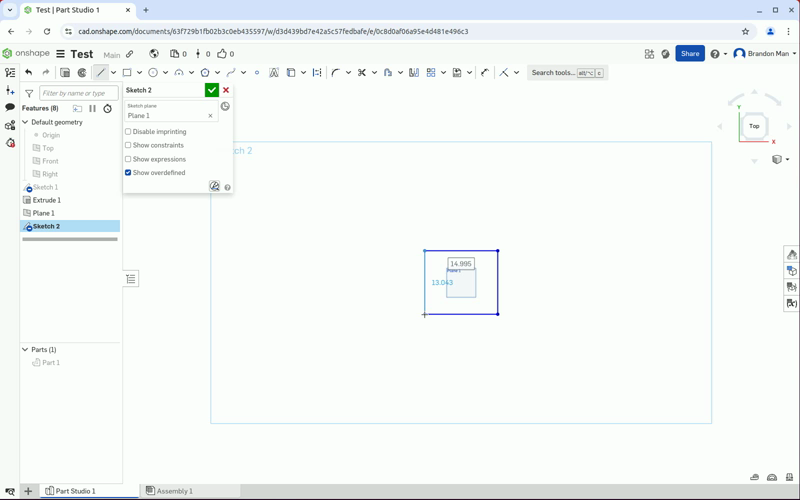
click(424, 314)
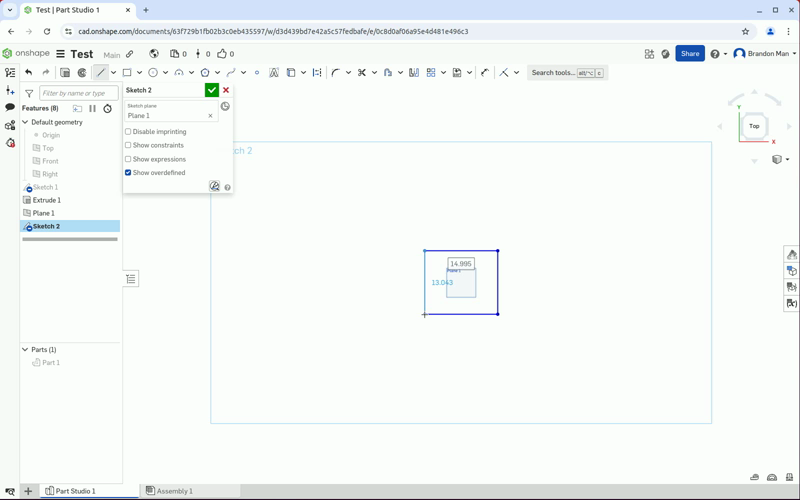
key(esc)
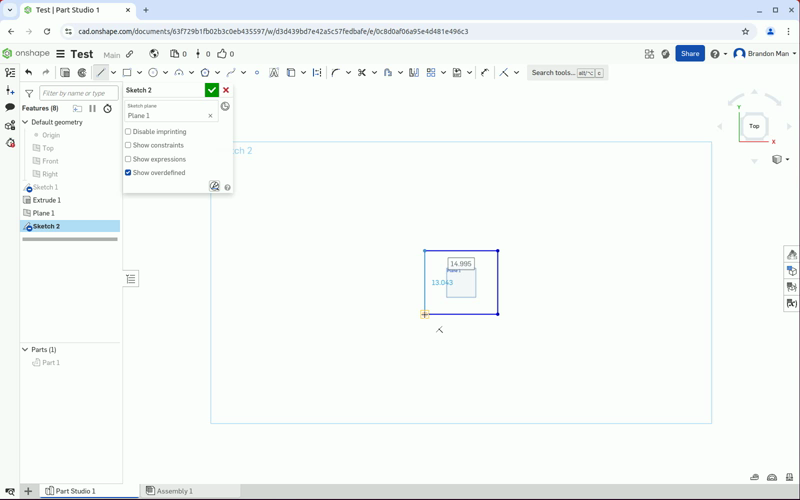
mouse_move(439, 270)
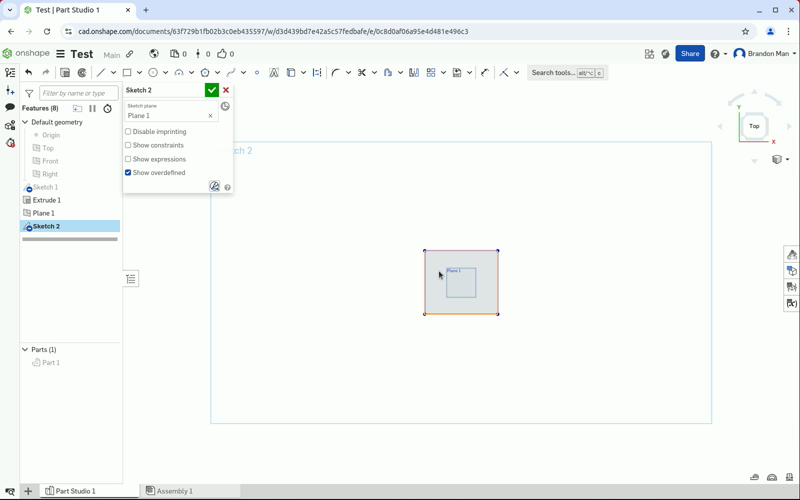
click(439, 270)
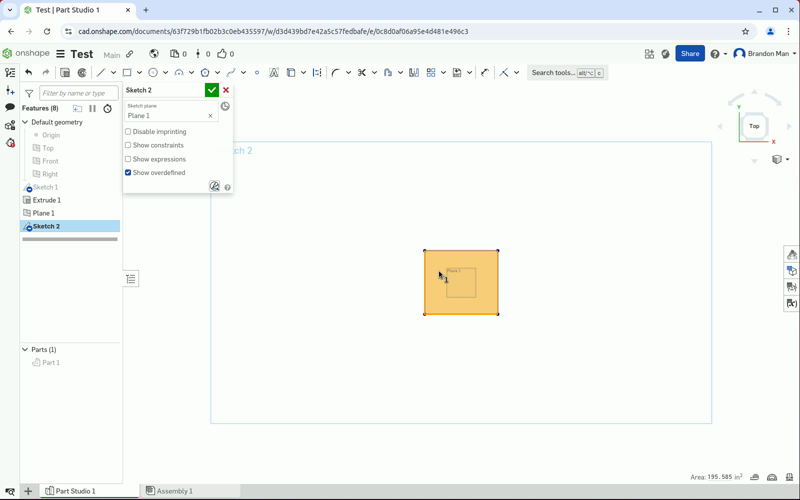
mouse_move(73, 352)
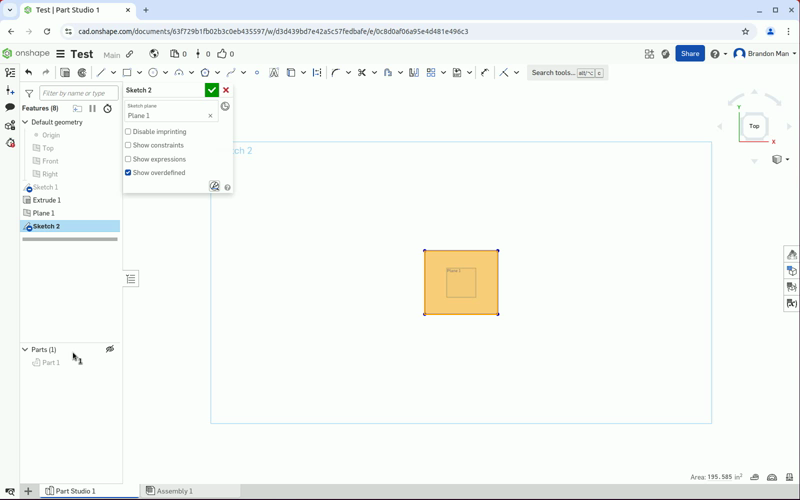
key(shift+y)
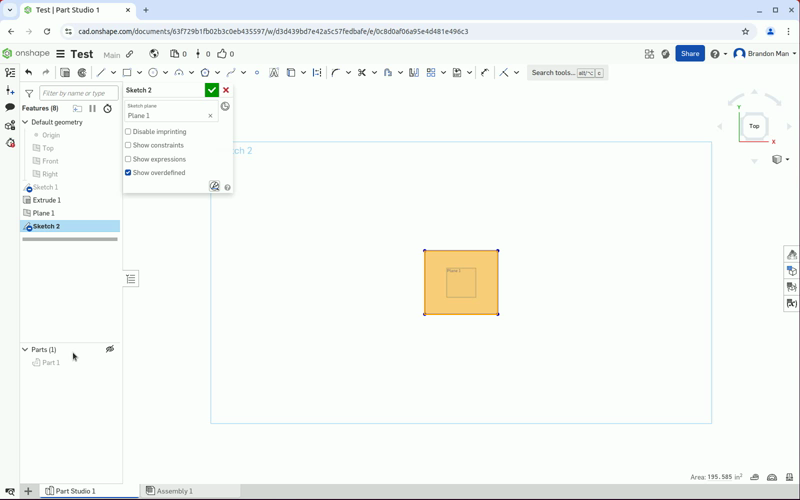
key(shift+e)
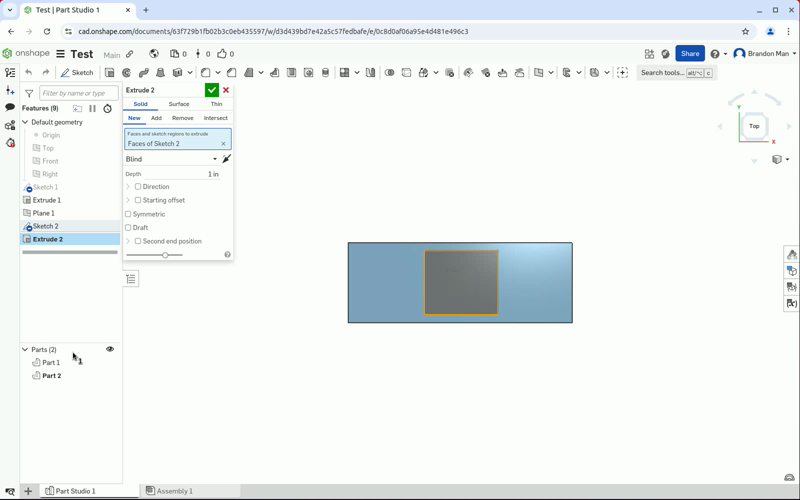
mouse_move(143, 106)
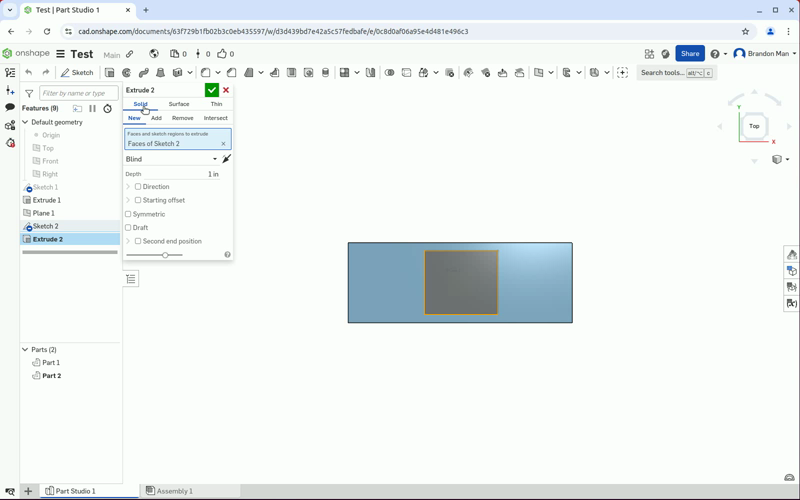
click(143, 106)
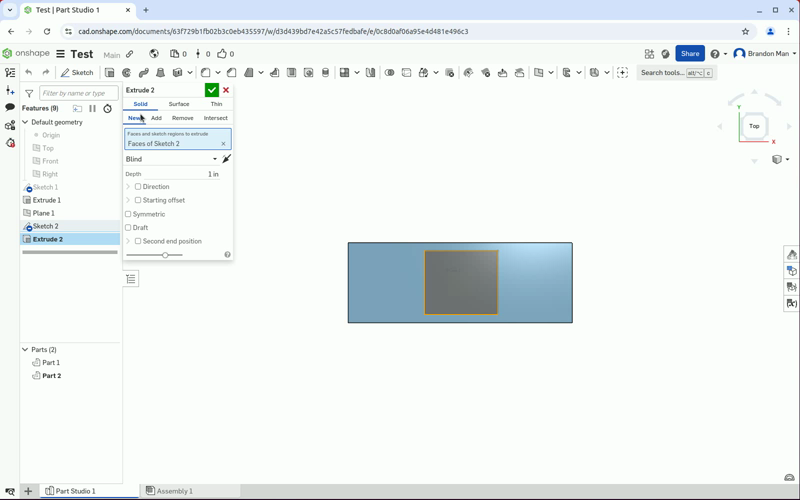
mouse_move(137, 120)
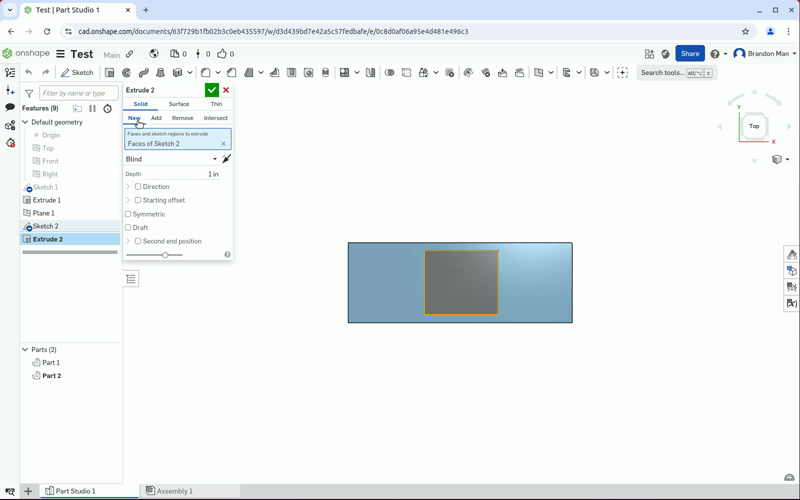
click(137, 120)
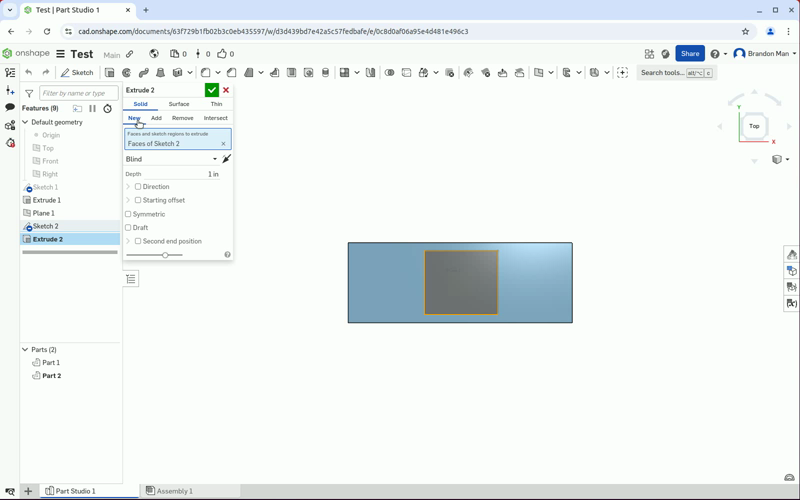
key(tab, 4)
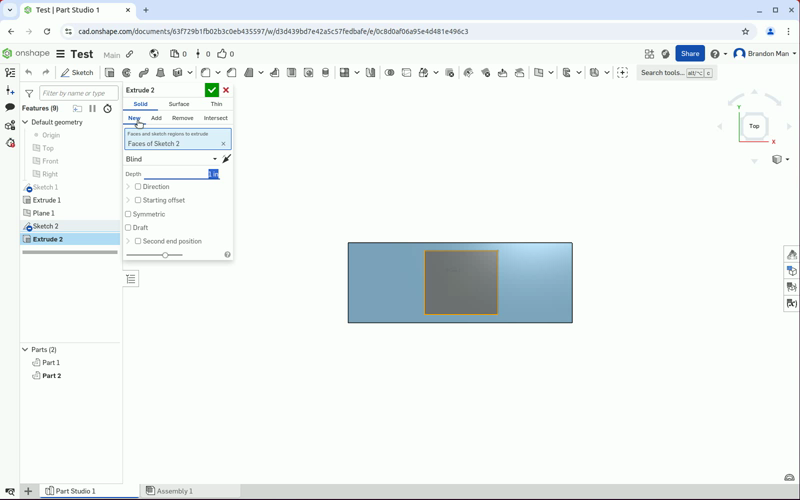
text(1.444)
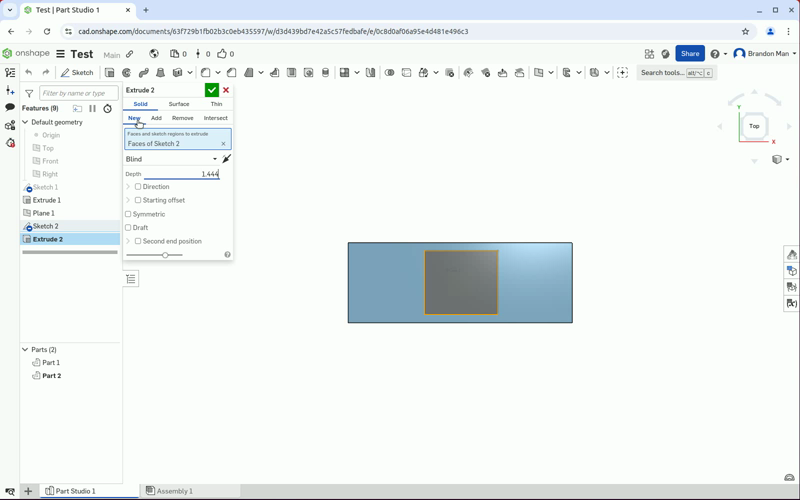
key(enter)
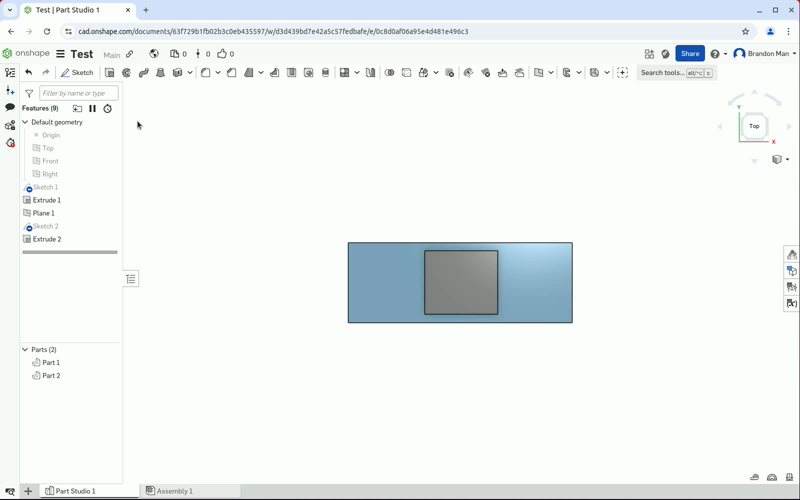
key(shift+h)
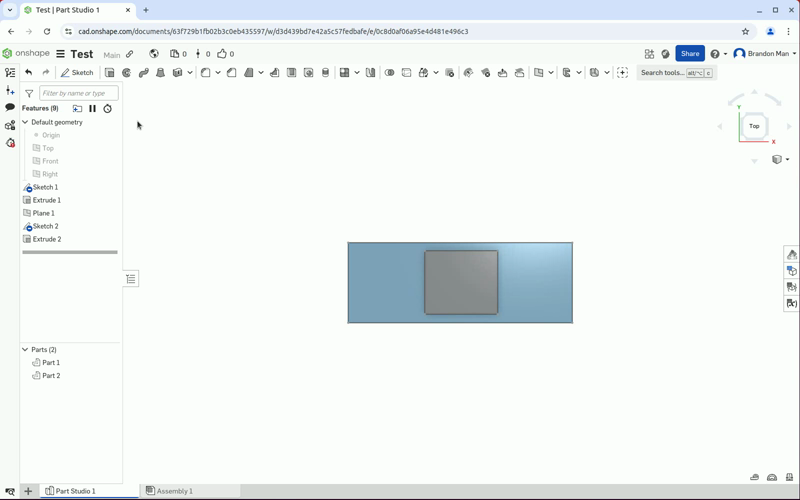
key(shift+h)
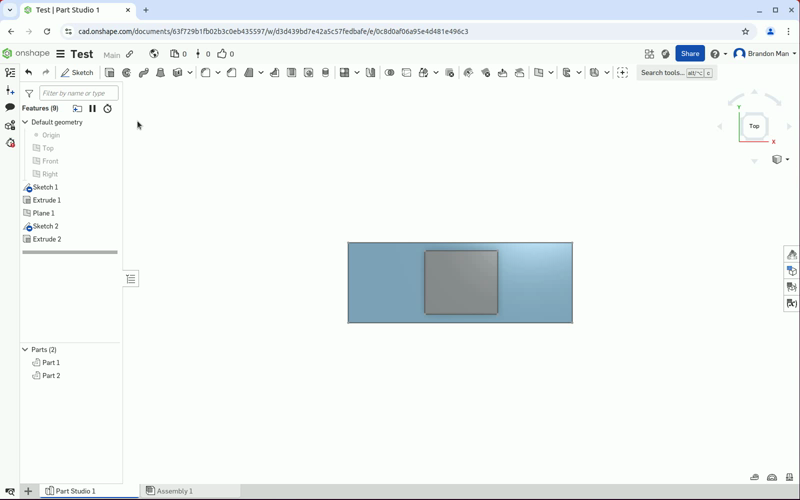
key(shift+7)
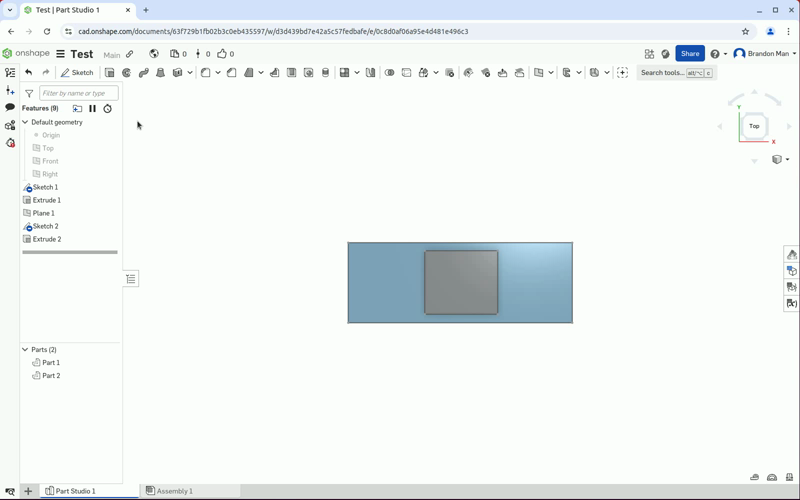
key(up, 3)
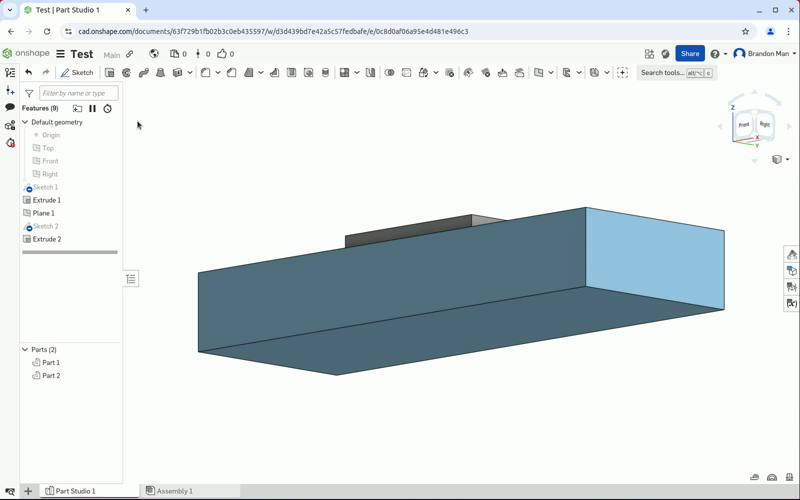
key(left, 3)
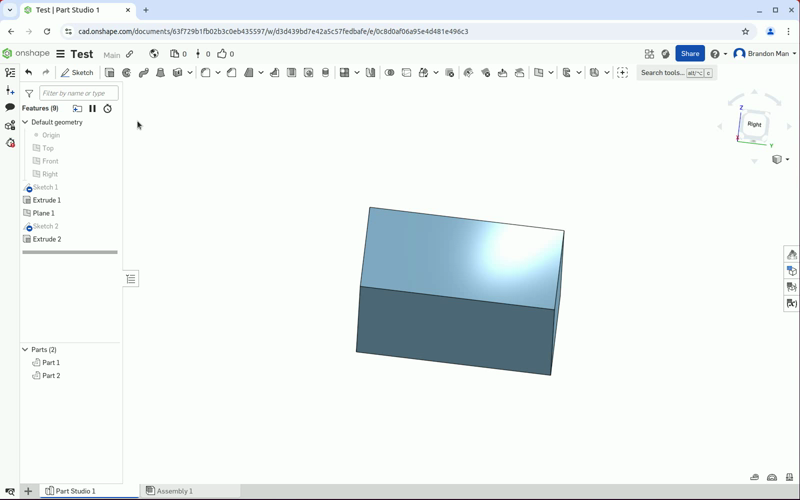
key(right, 3)
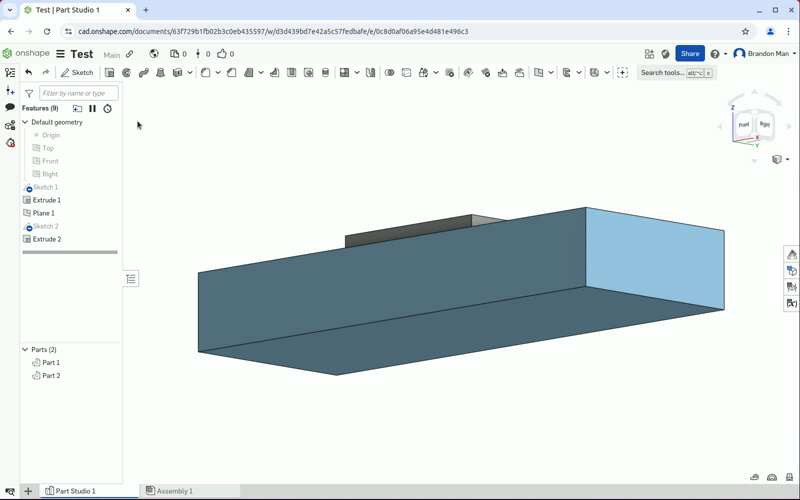
key(down, 3)
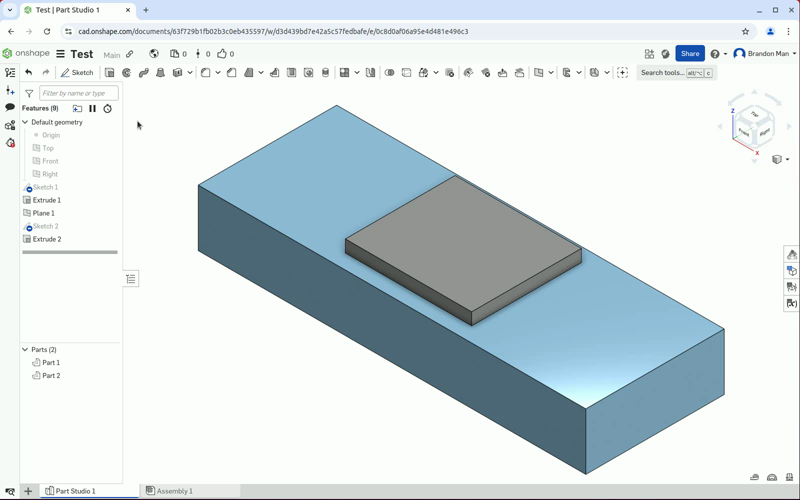
mouse_move(73, 189)
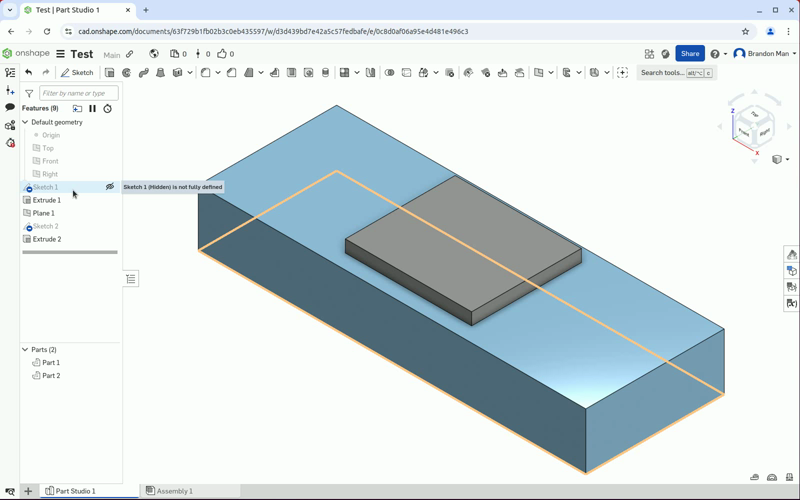
click(73, 189)